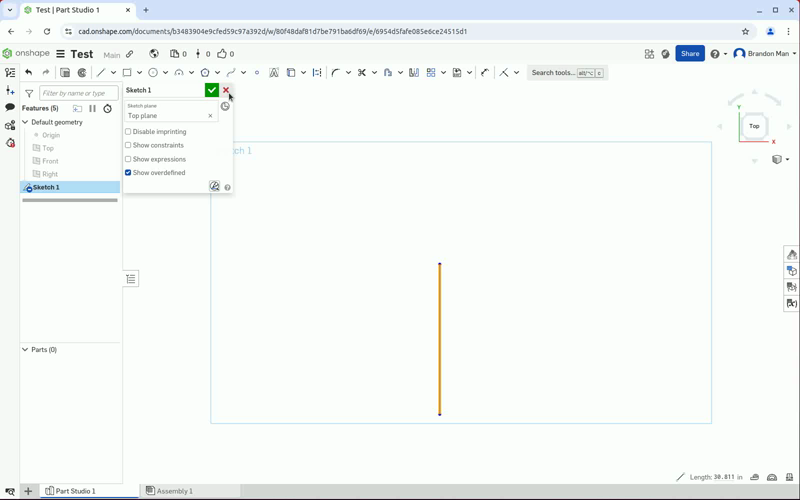
key(shift+h)
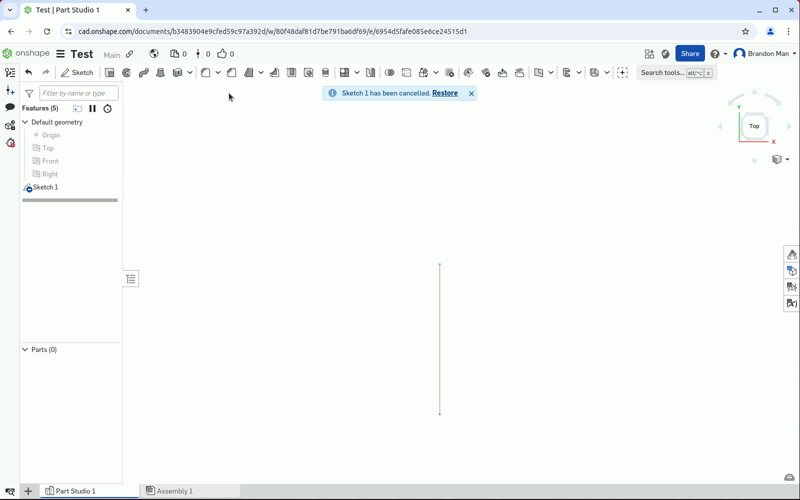
key(shift+s)
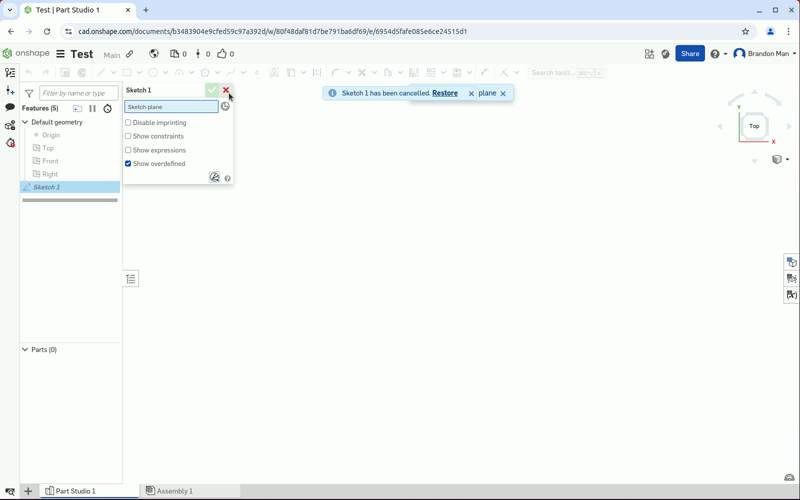
mouse_move(73, 150)
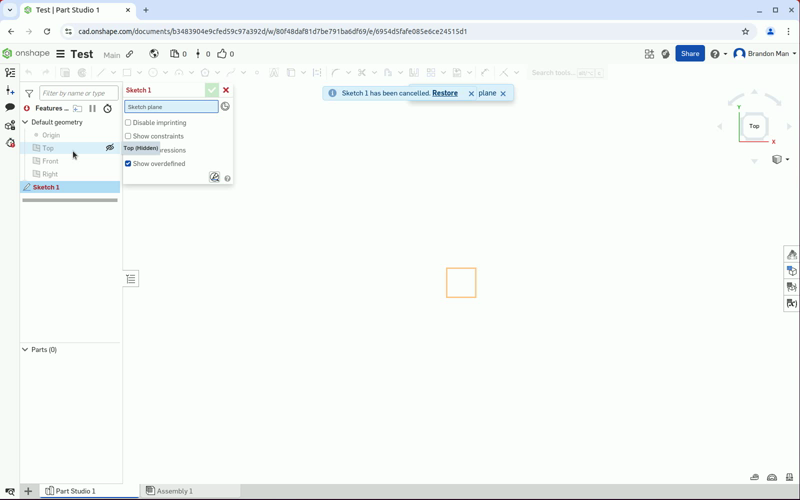
click(73, 150)
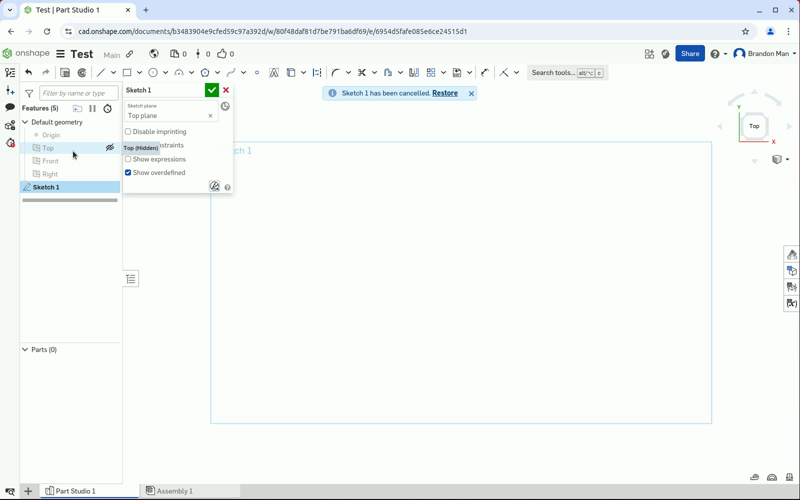
mouse_move(73, 352)
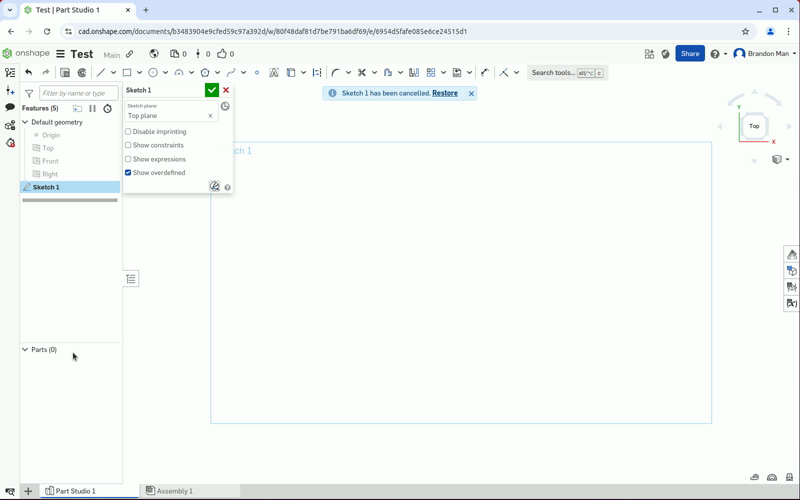
key(y)
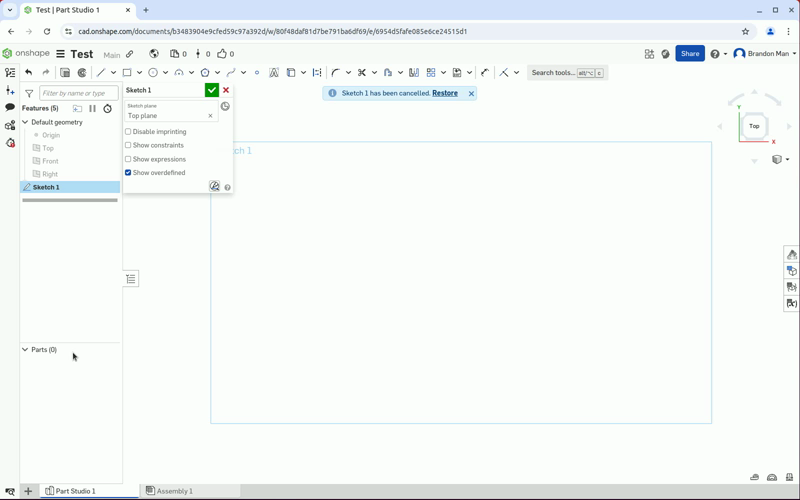
key(l)
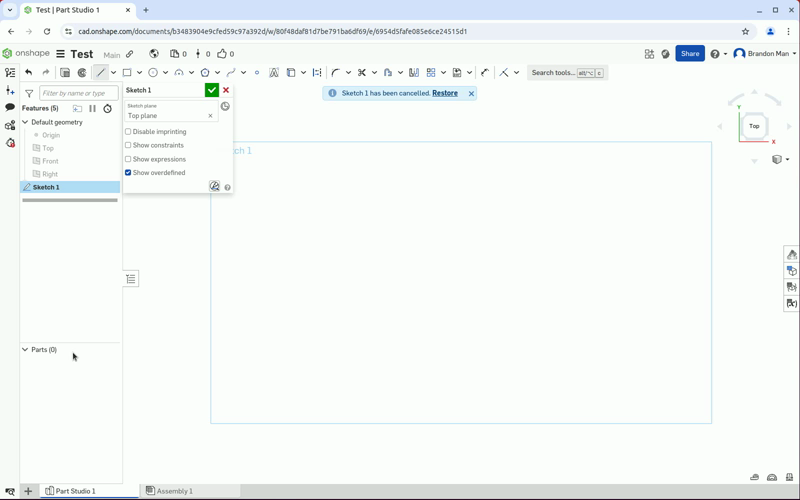
key_down(shift)
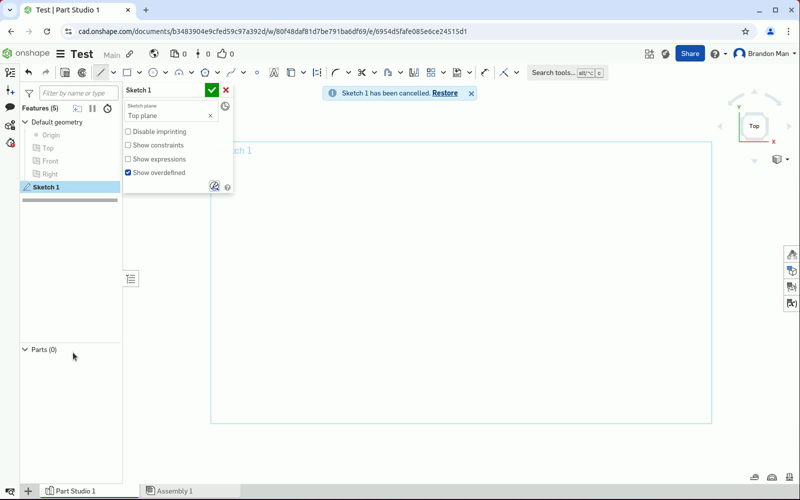
mouse_move(460, 282)
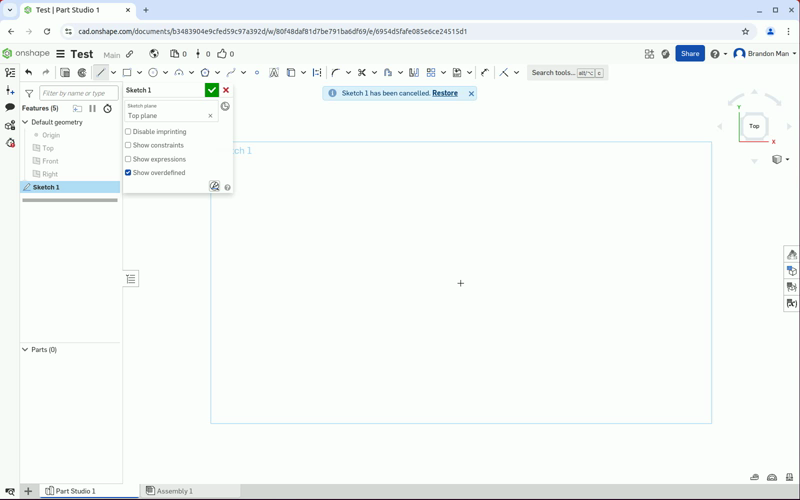
click(460, 282)
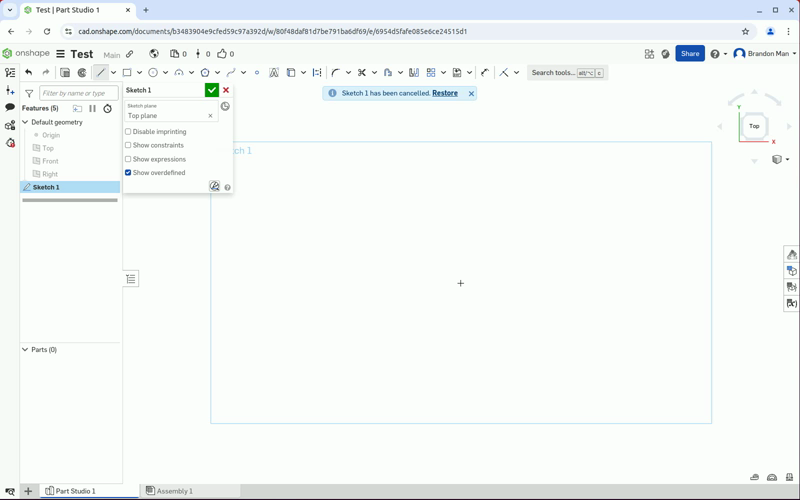
key_up(shift)
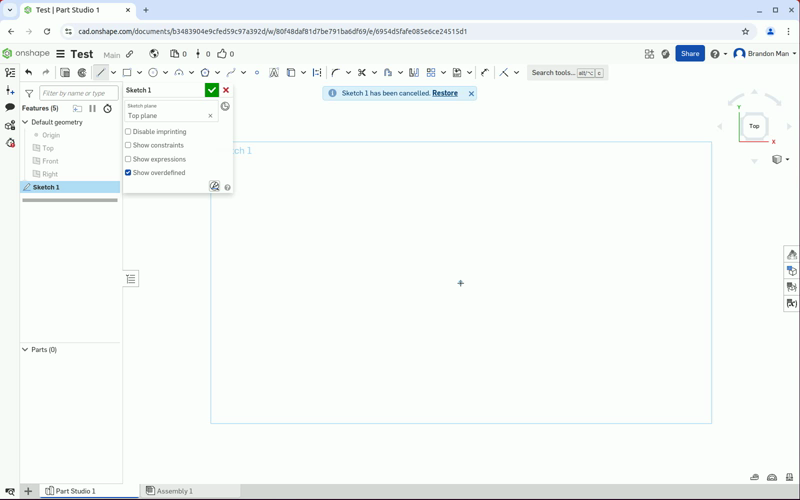
key_down(shift)
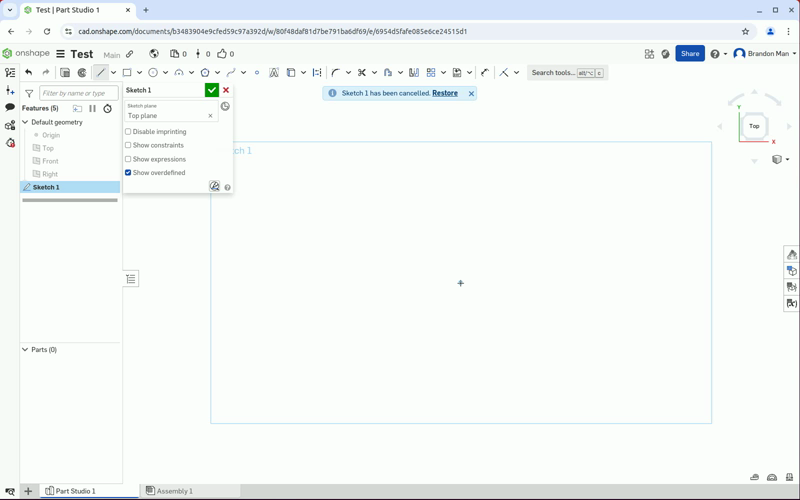
mouse_move(535, 282)
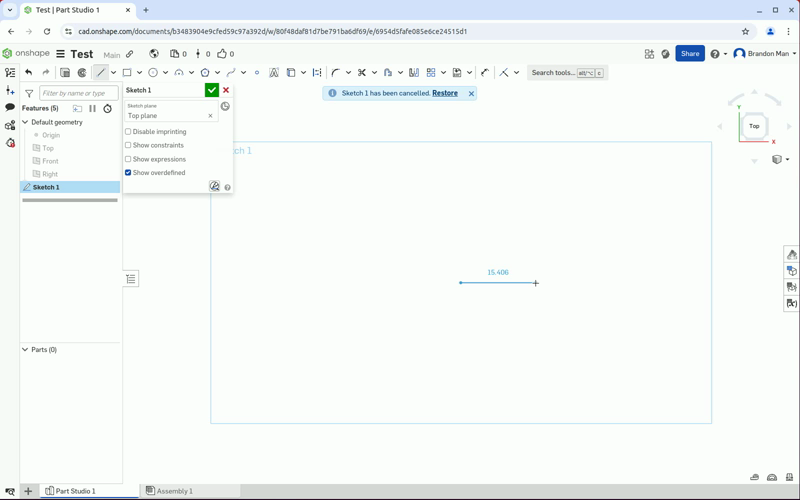
click(535, 282)
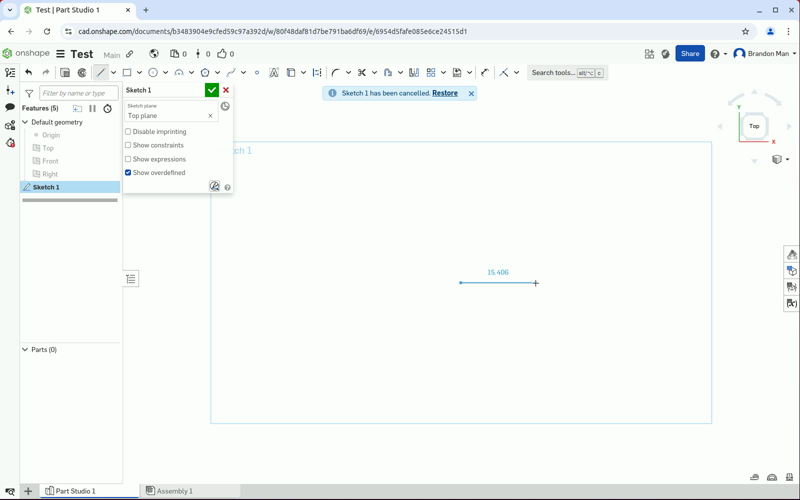
key_up(shift)
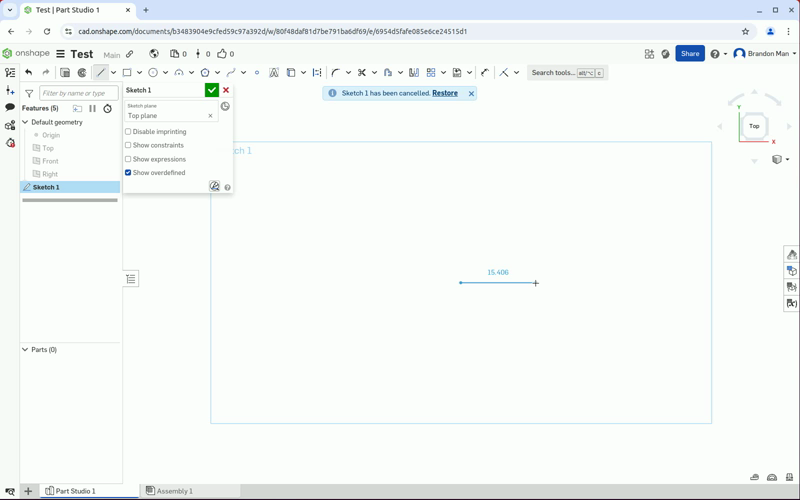
key_down(shift)
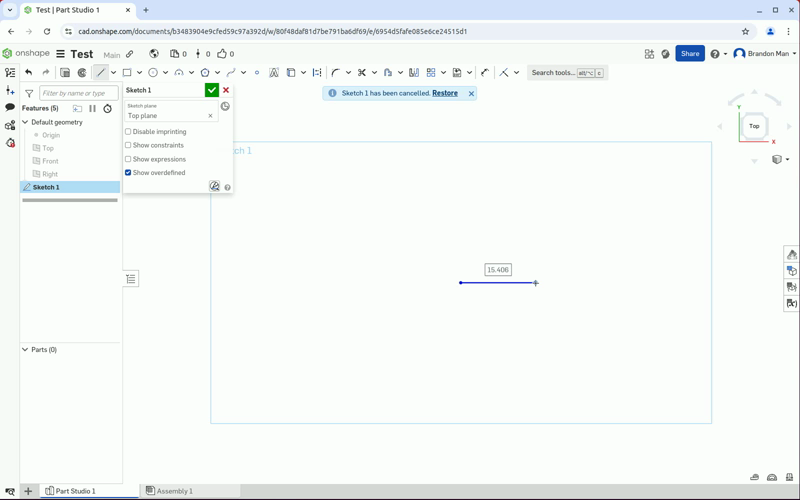
mouse_move(535, 170)
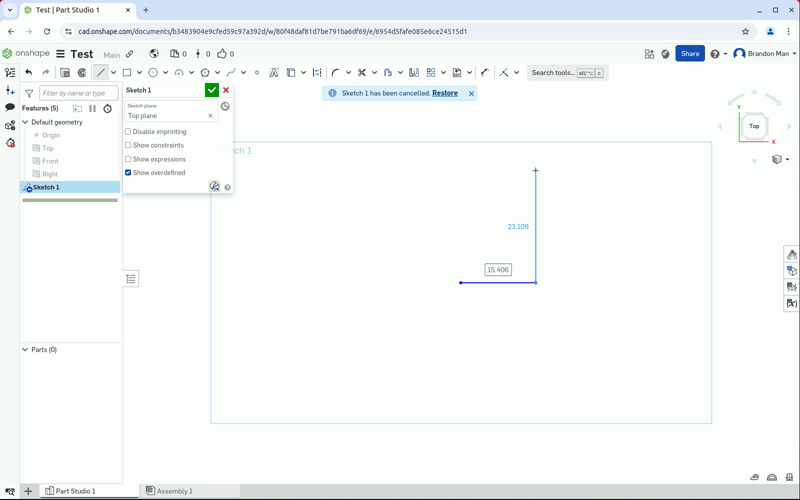
click(535, 170)
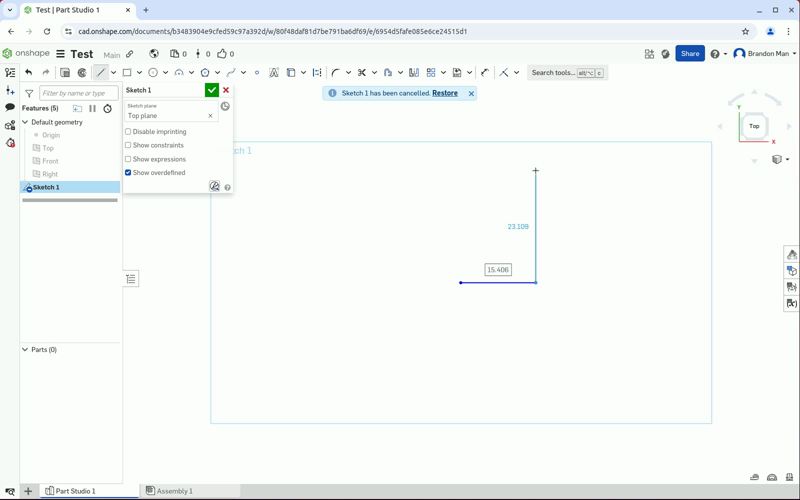
key_up(shift)
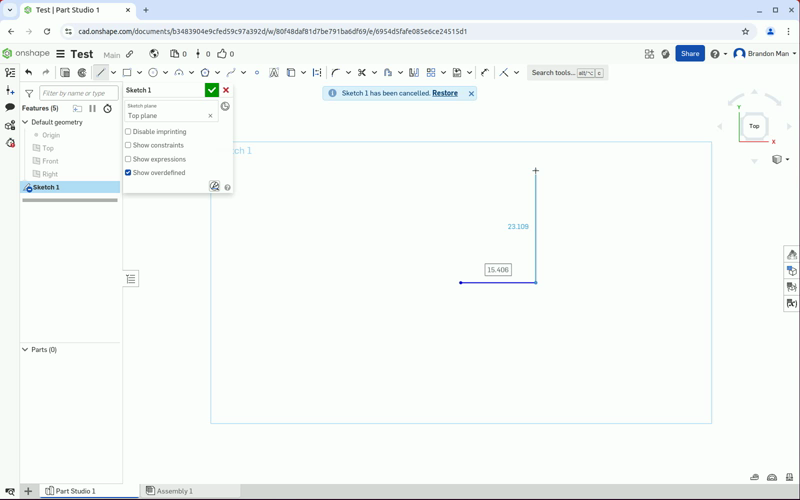
key_down(shift)
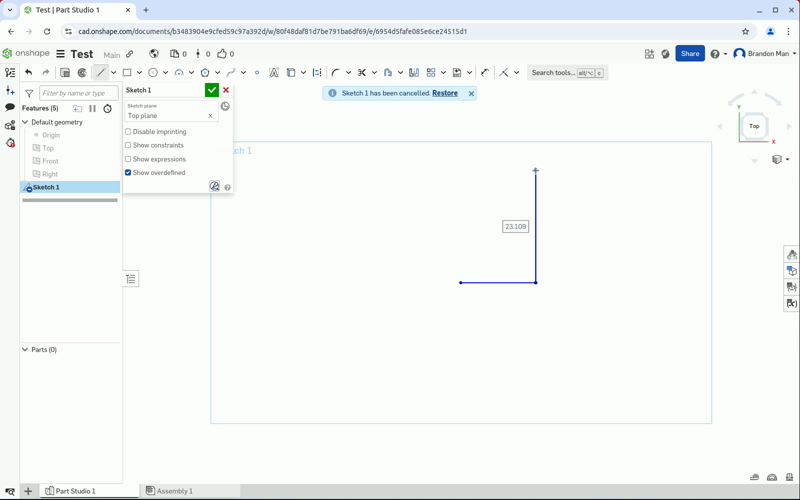
mouse_move(460, 170)
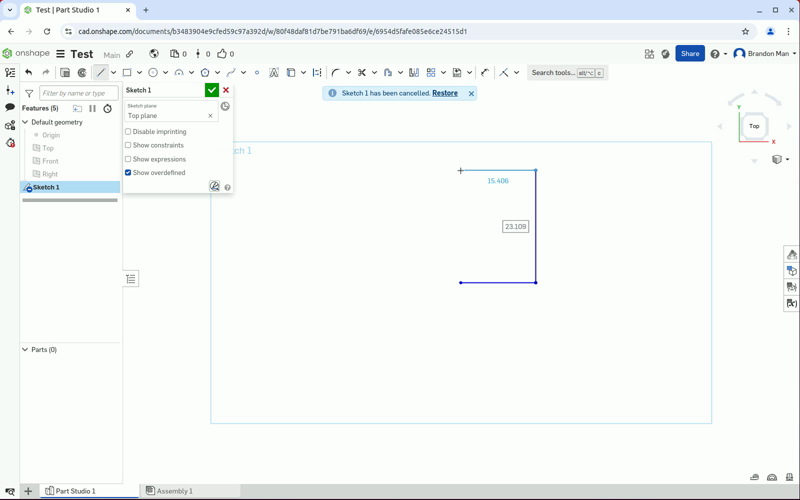
click(460, 170)
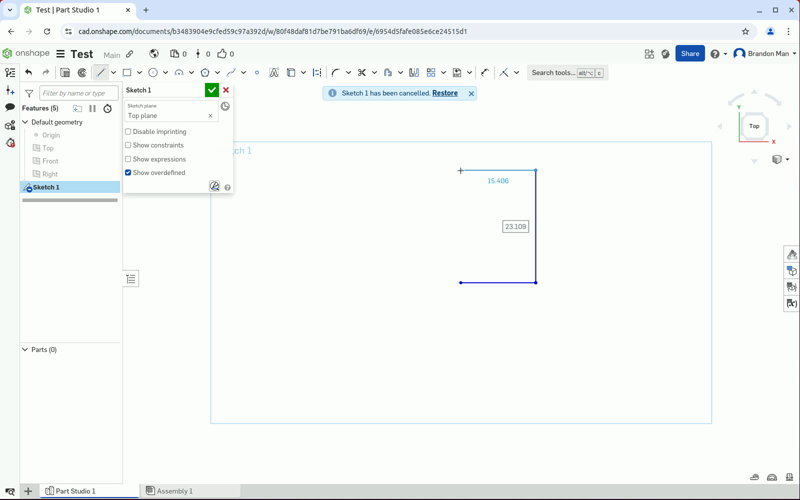
key_up(shift)
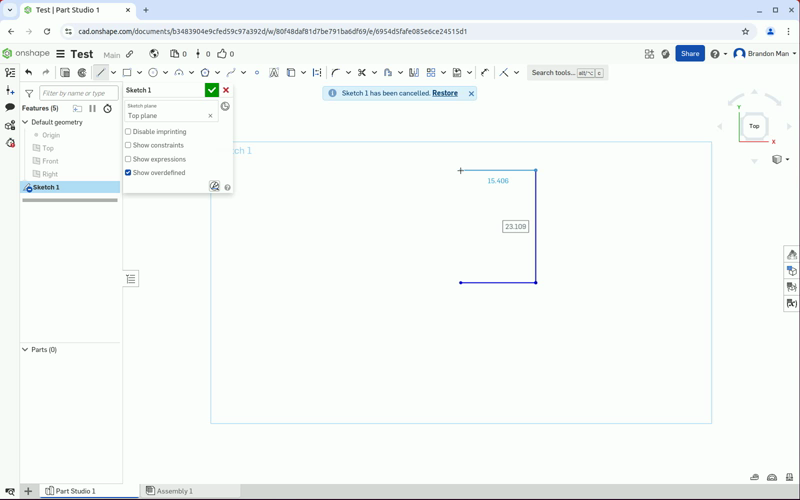
key_down(shift)
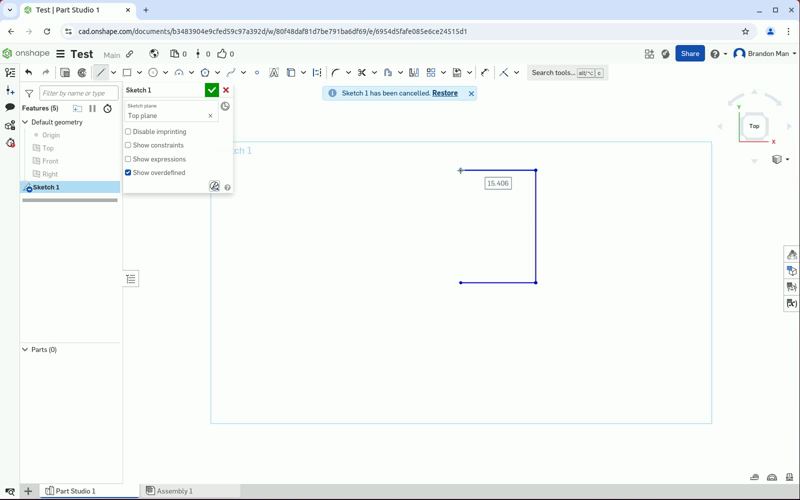
mouse_move(460, 282)
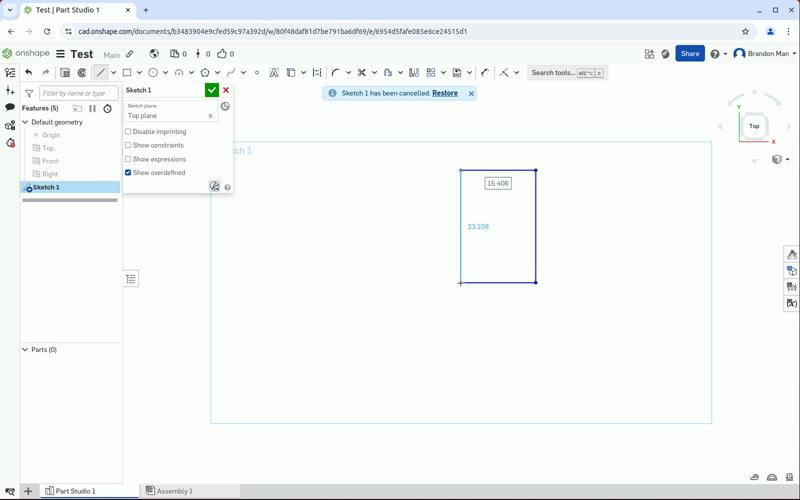
key_up(shift)
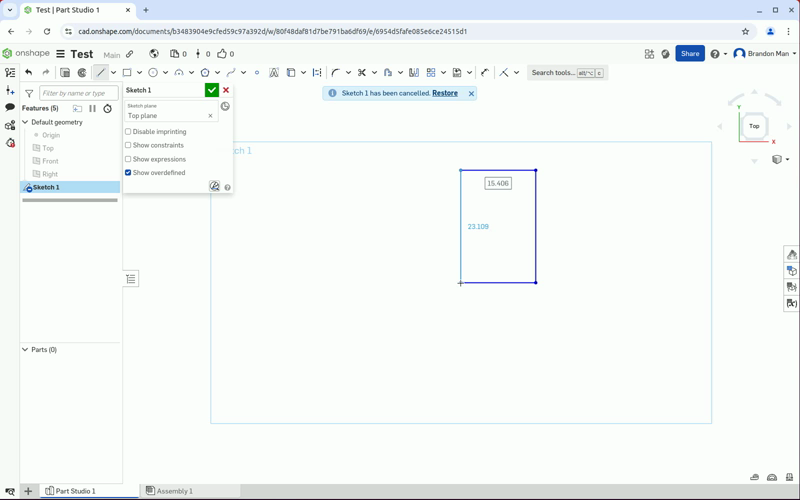
click(460, 282)
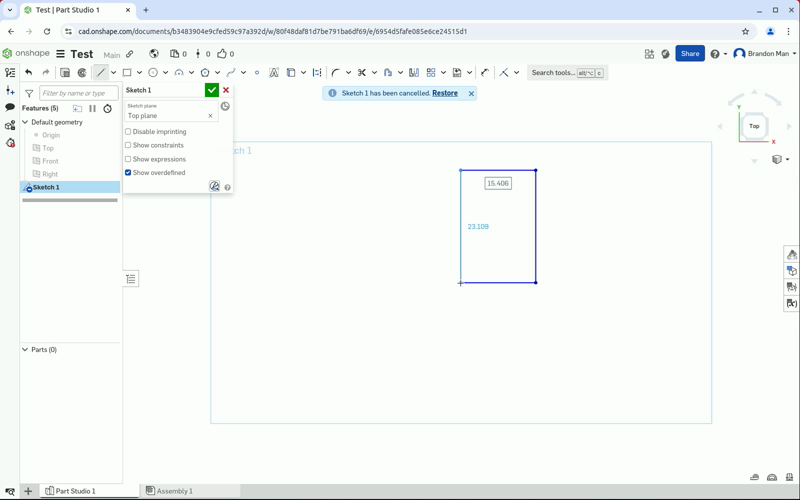
key(esc)
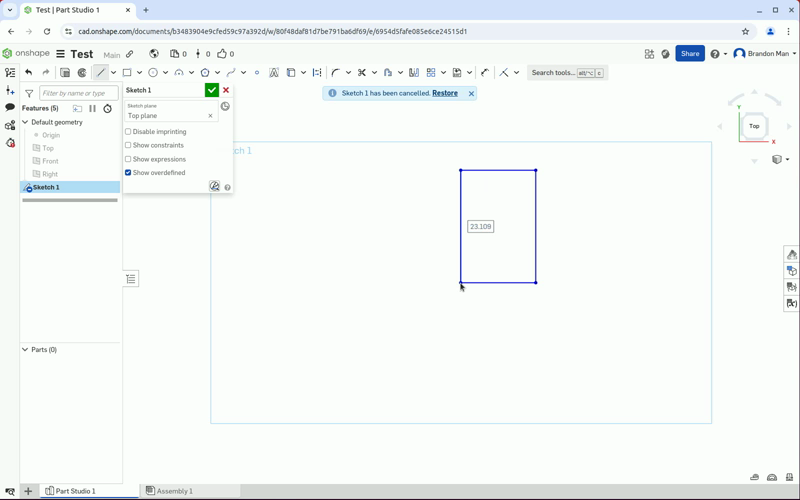
mouse_move(521, 218)
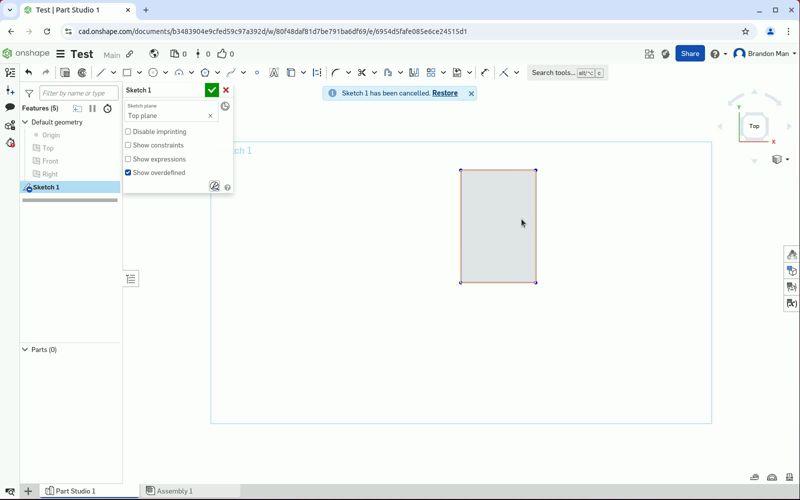
click(521, 218)
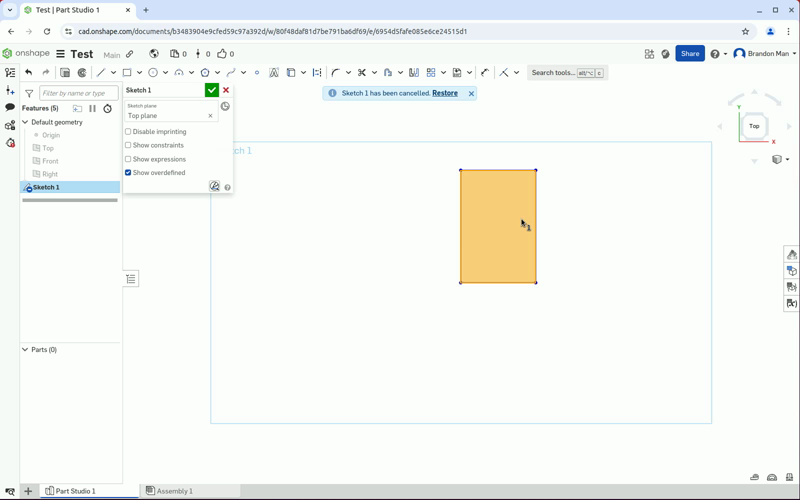
mouse_move(73, 352)
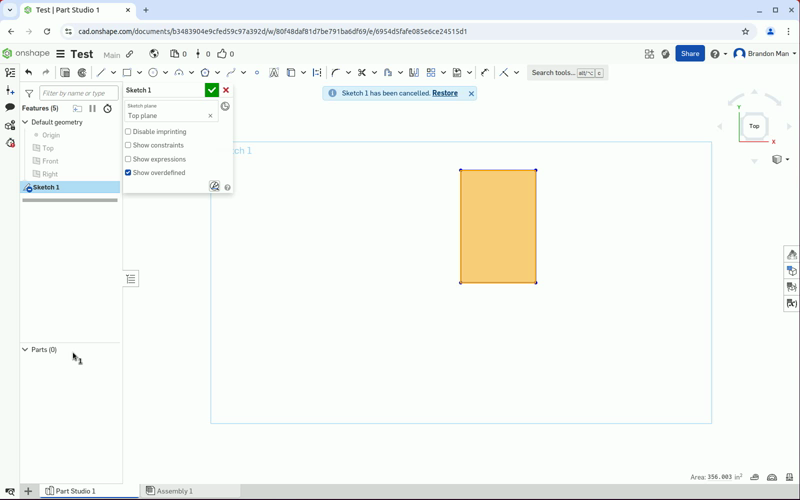
key(shift+y)
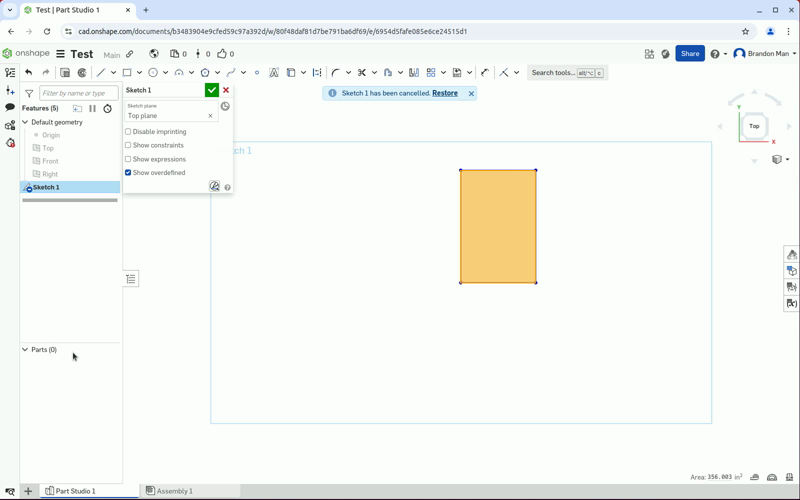
key(shift+e)
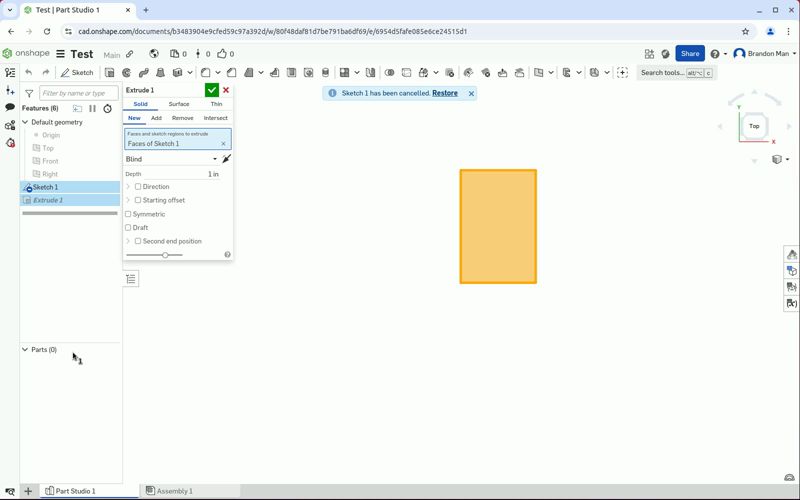
mouse_move(143, 106)
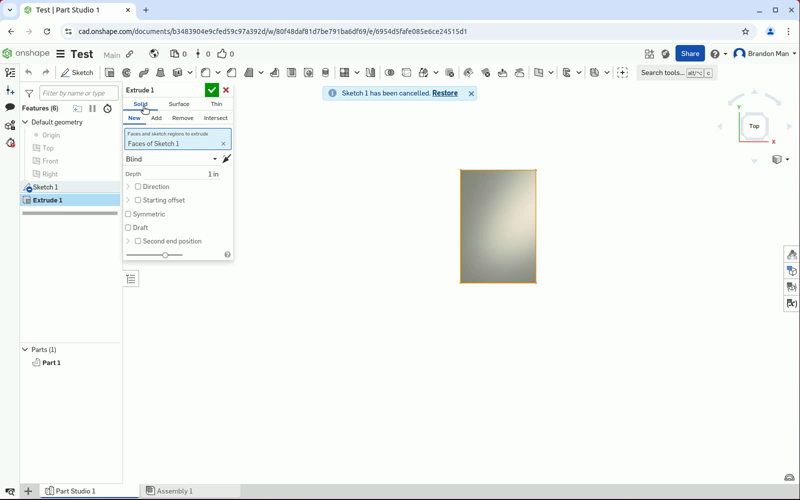
click(143, 106)
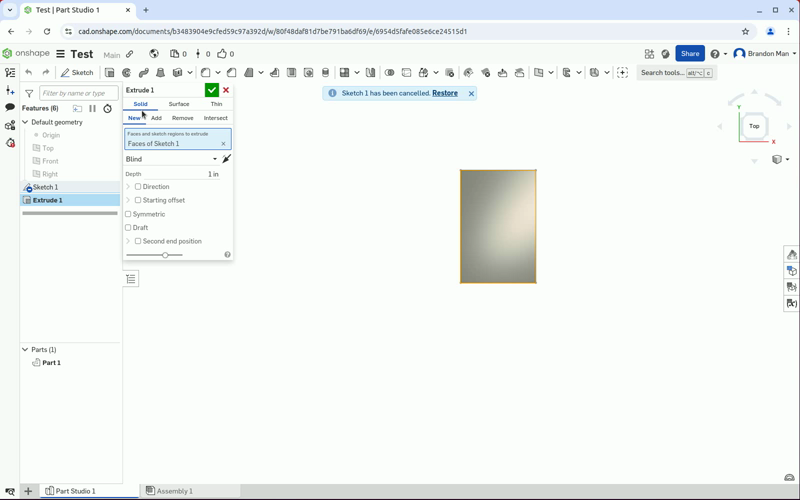
mouse_move(137, 120)
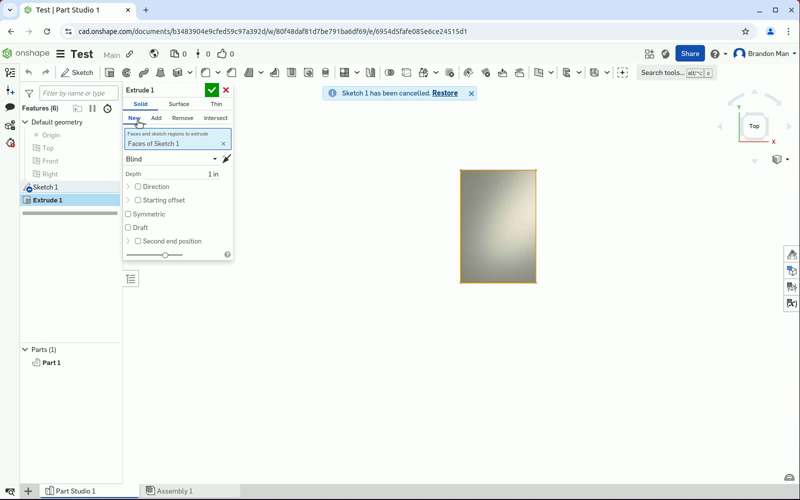
click(137, 120)
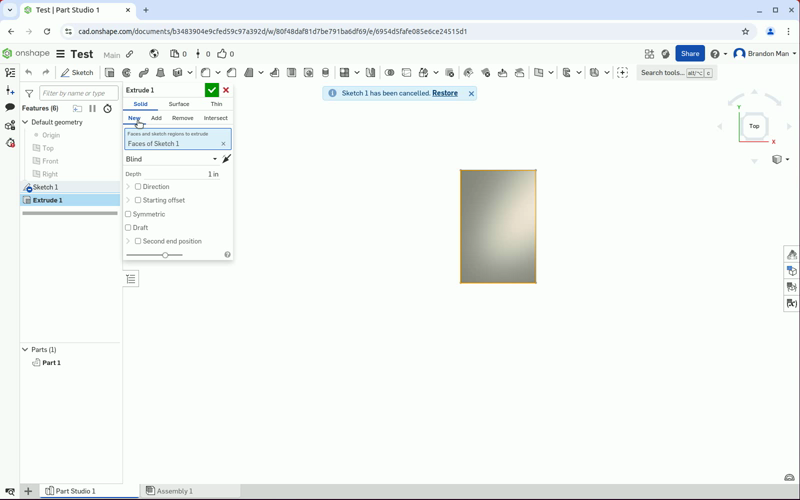
key(tab, 4)
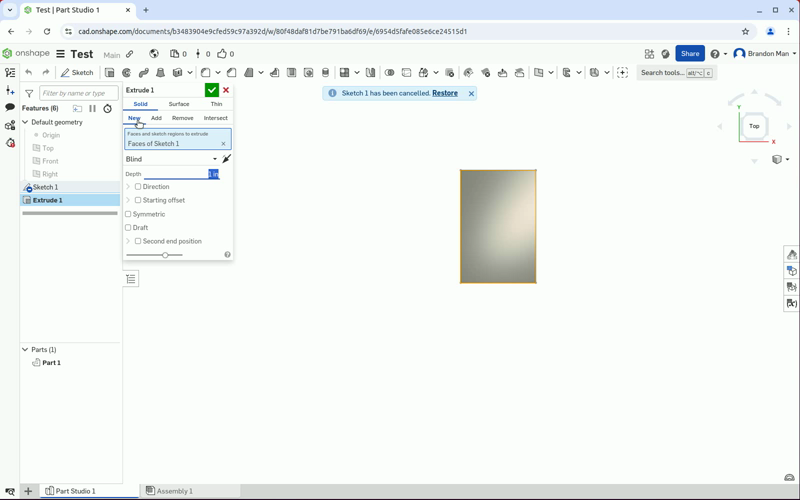
text(9.147)
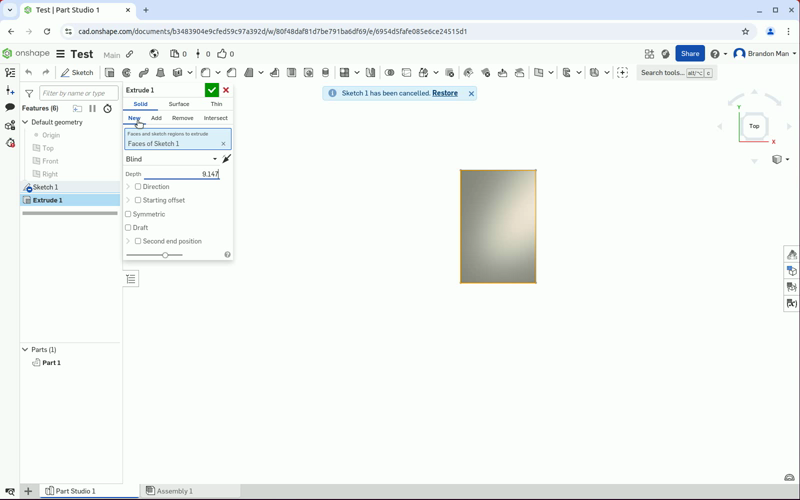
key(enter)
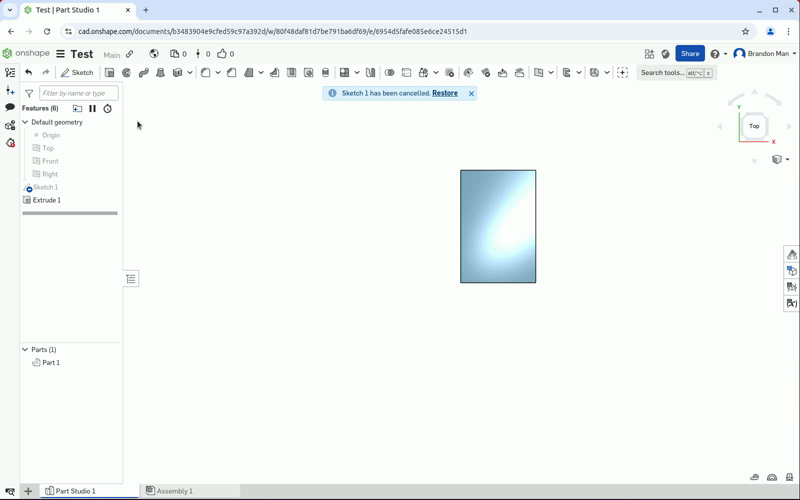
key(shift+h)
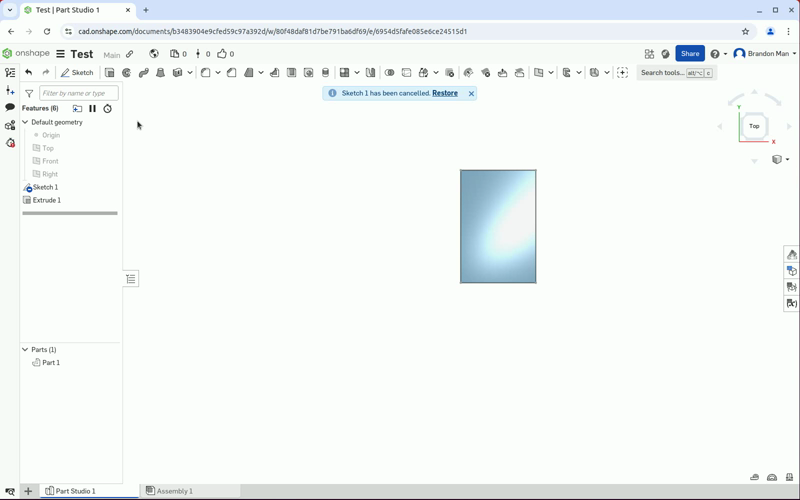
key(shift+h)
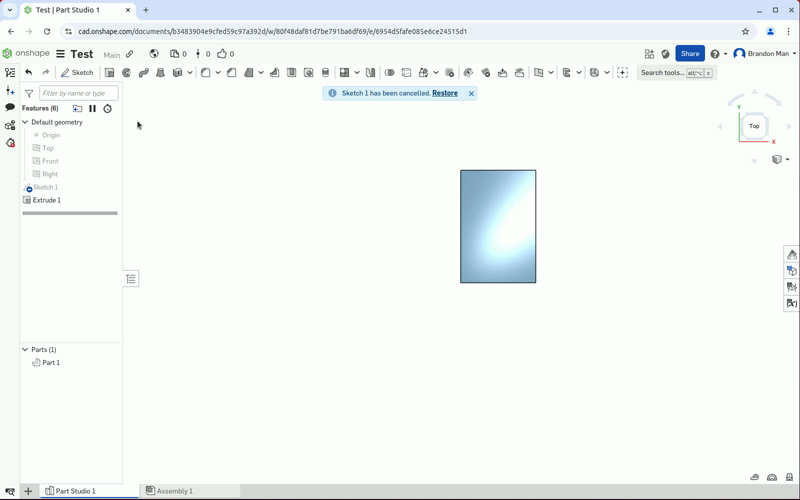
mouse_move(73, 189)
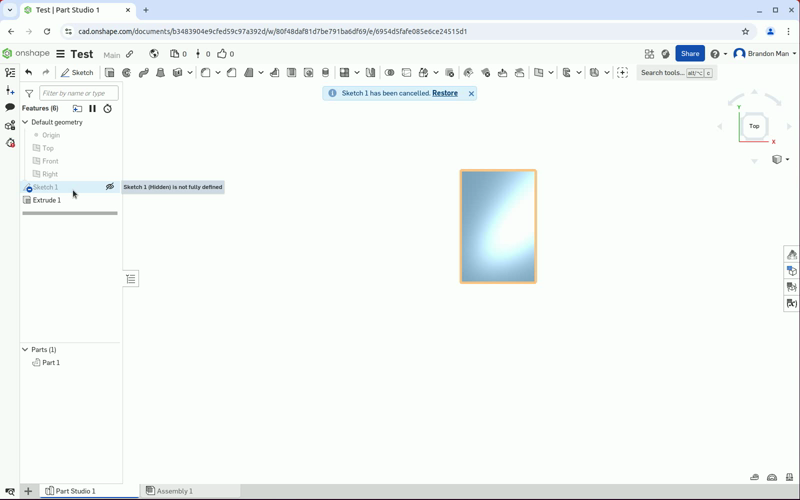
click(73, 189)
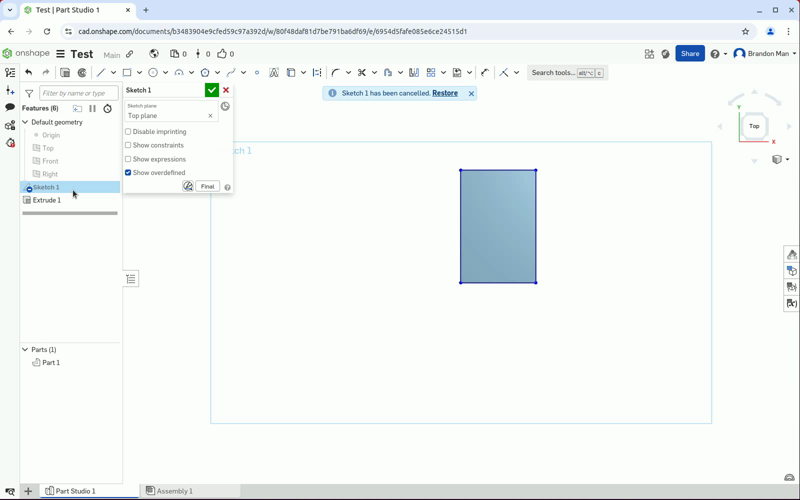
mouse_move(229, 92)
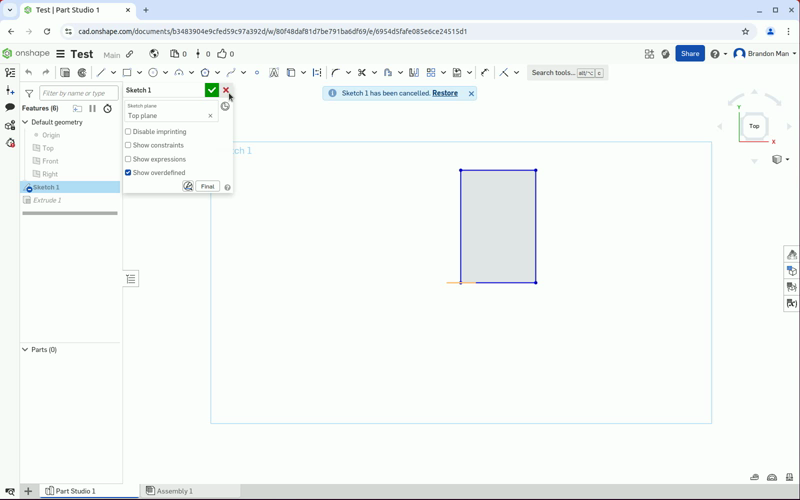
click(229, 92)
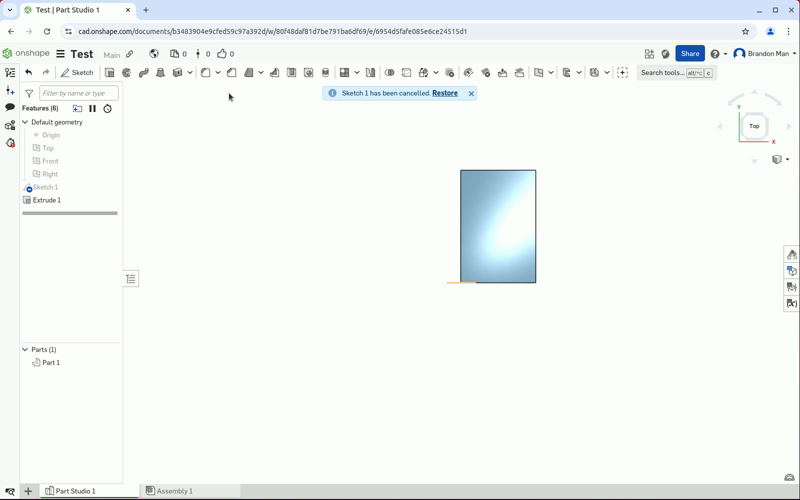
mouse_move(541, 75)
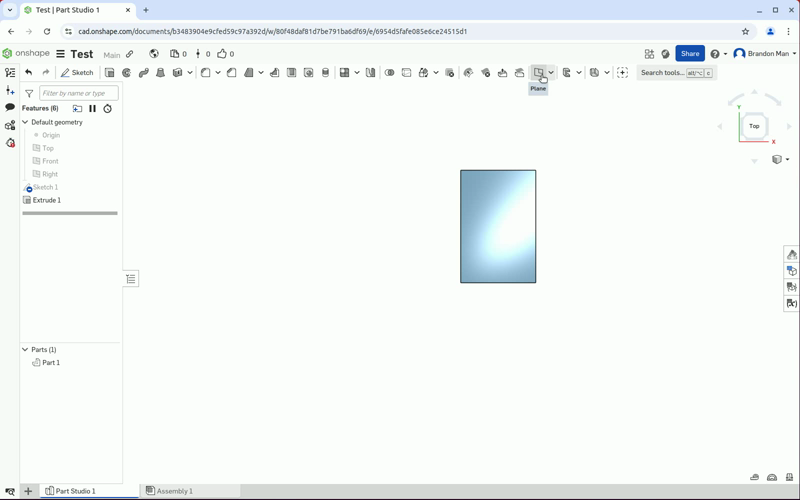
click(541, 75)
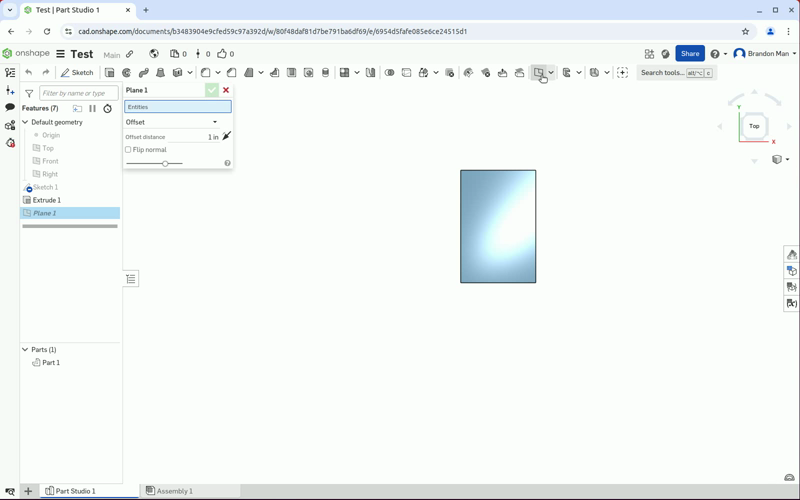
mouse_move(73, 150)
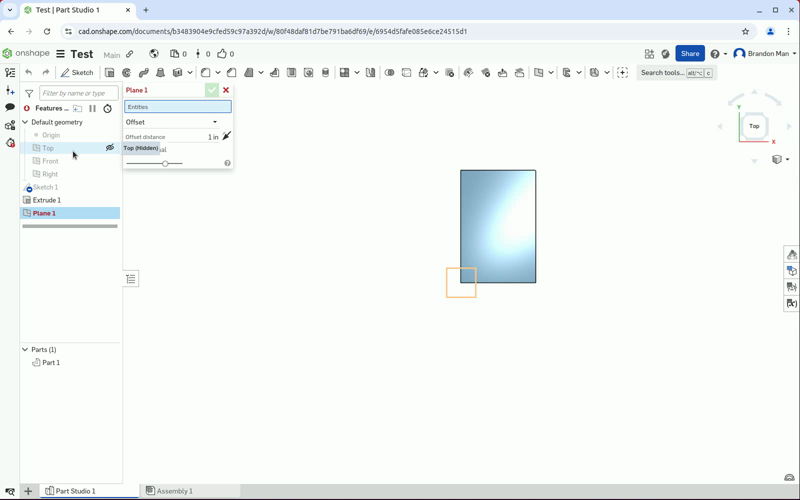
click(73, 150)
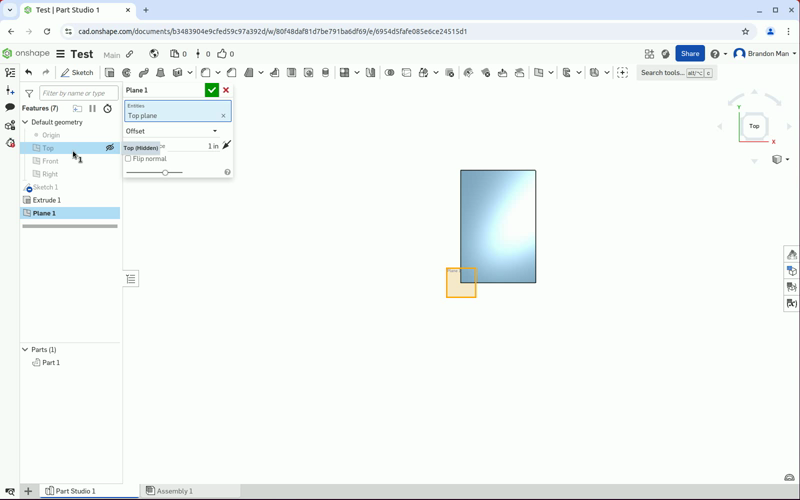
key(tab, 2)
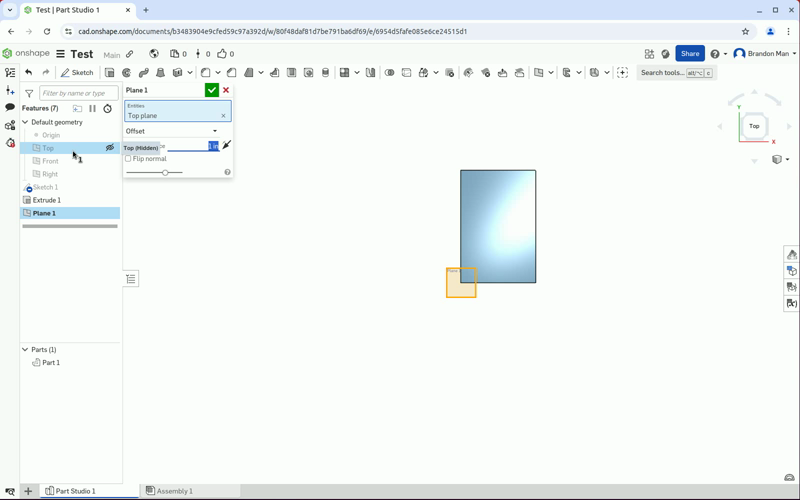
text(9.151)
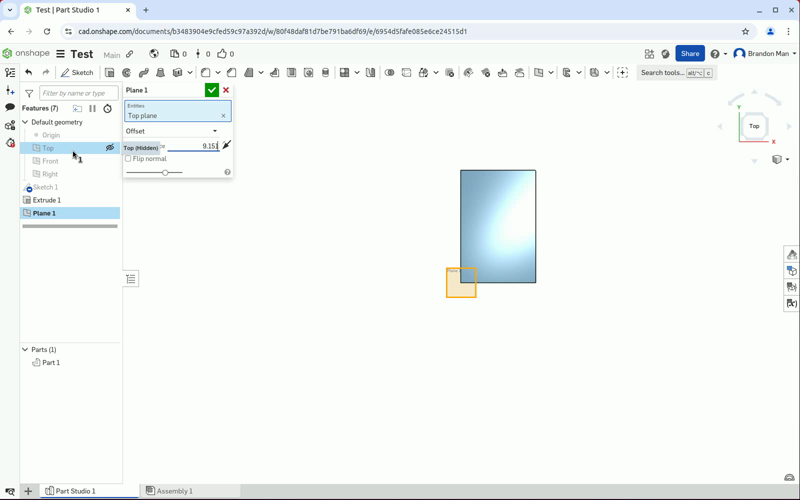
key(enter, 2)
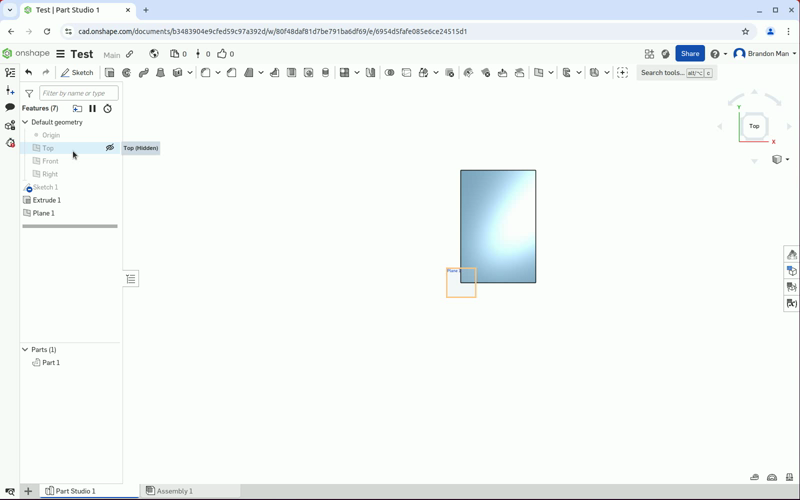
key(shift+s)
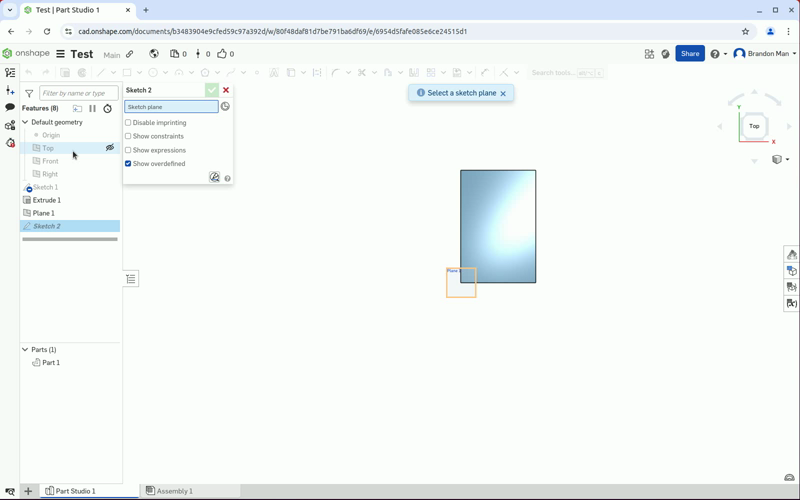
mouse_move(73, 215)
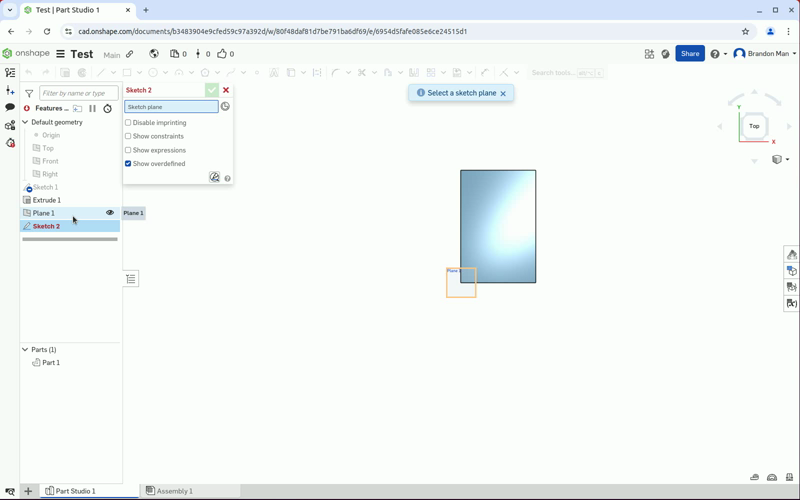
click(73, 215)
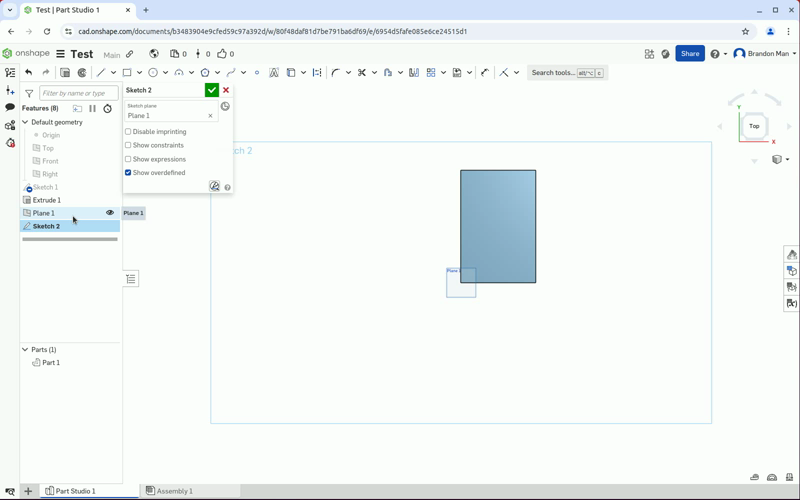
mouse_move(73, 352)
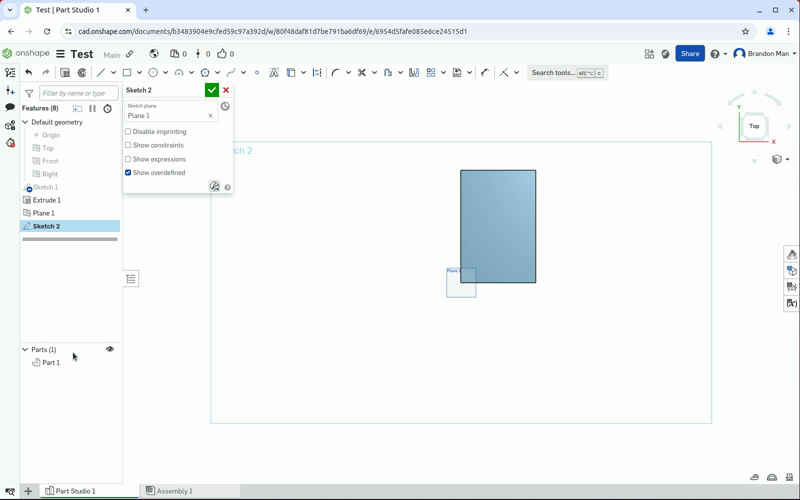
key(y)
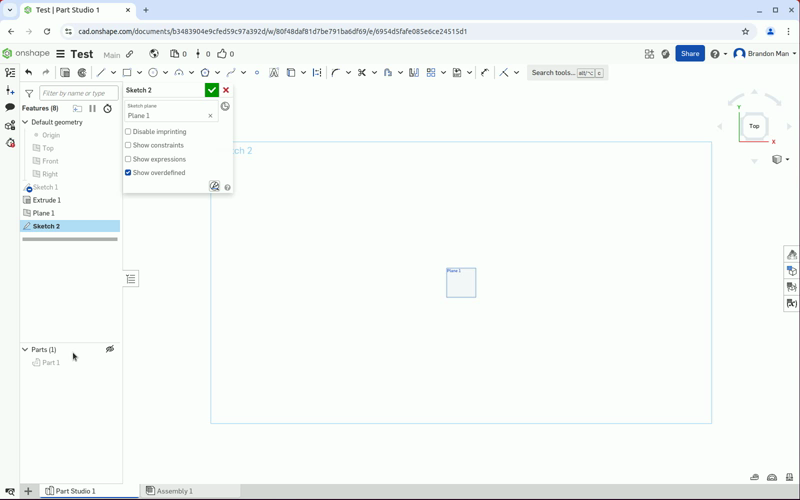
key(l)
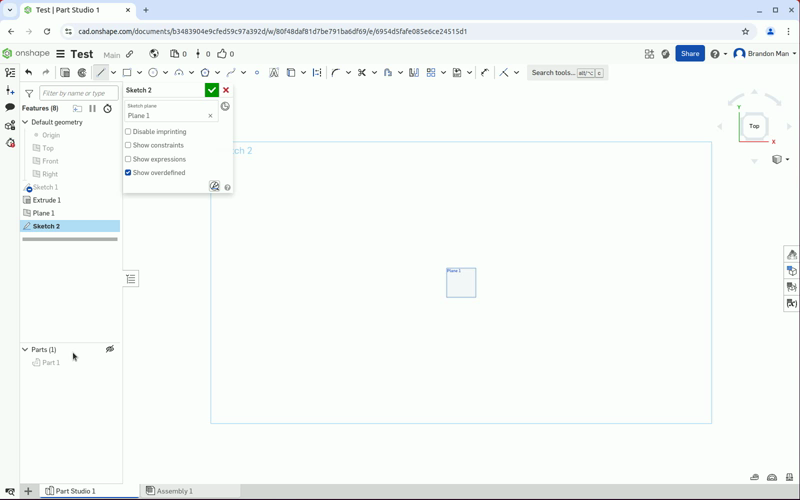
key_down(shift)
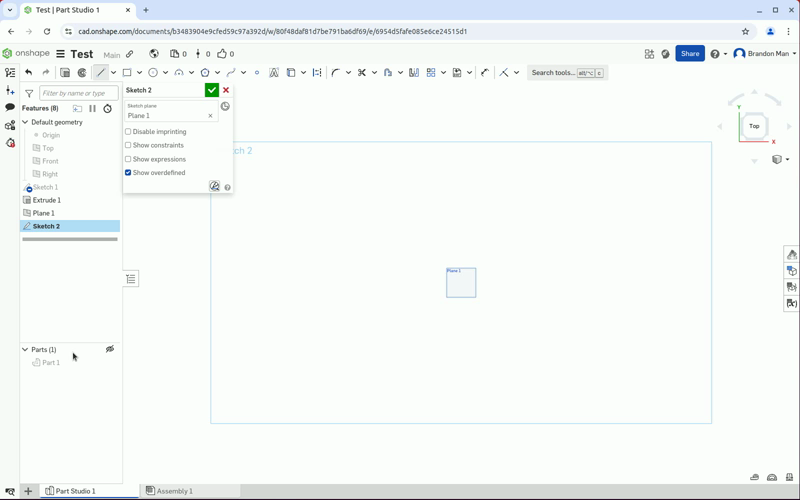
mouse_move(460, 282)
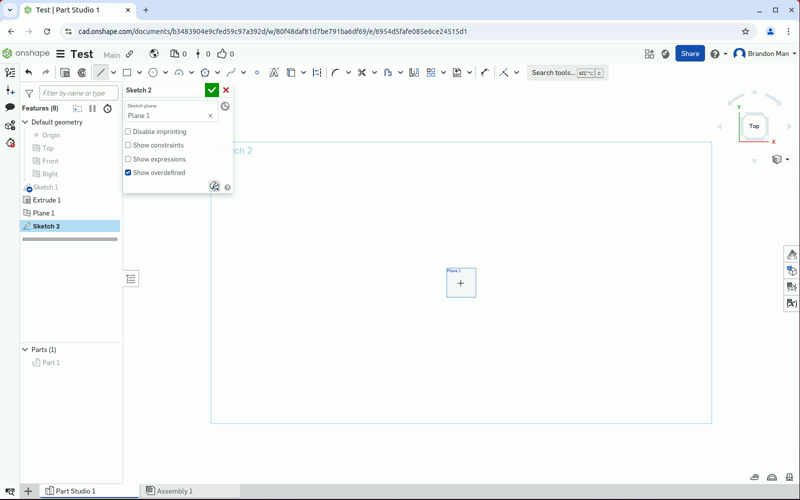
click(460, 282)
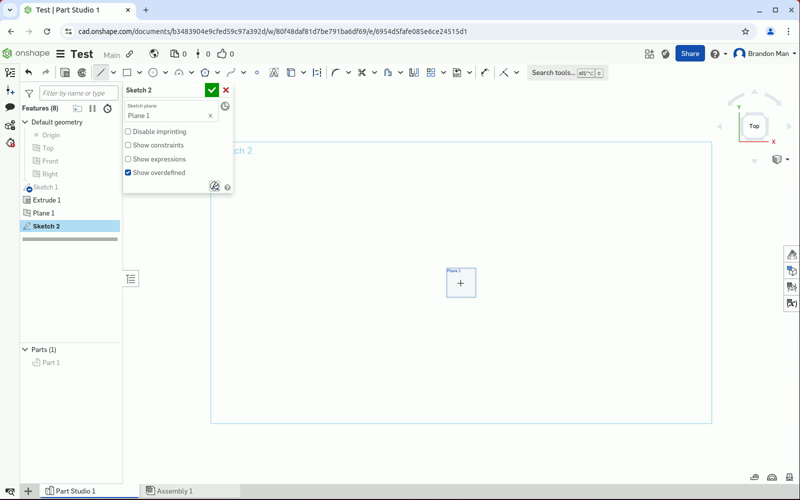
key_up(shift)
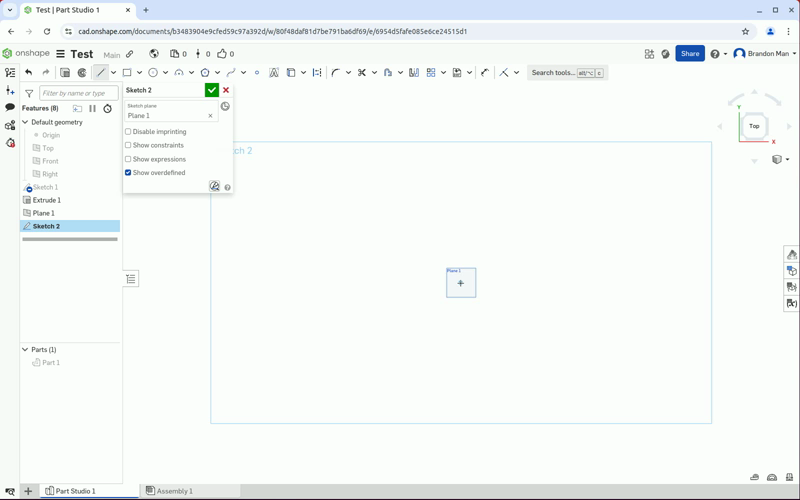
key_down(shift)
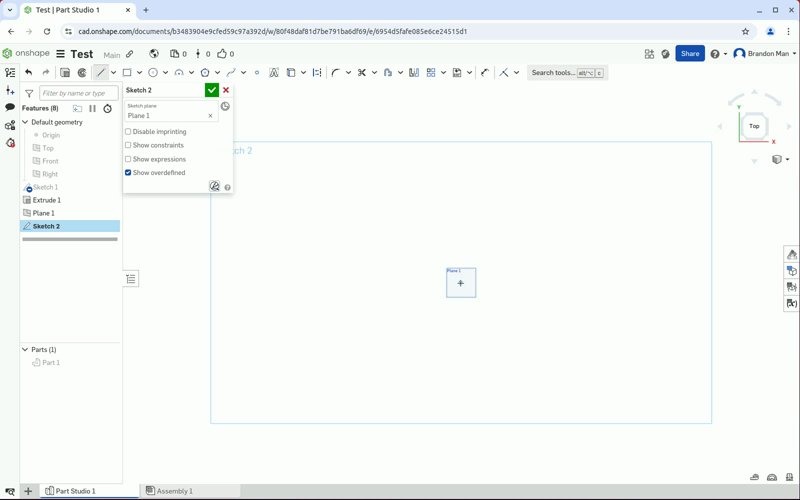
mouse_move(490, 282)
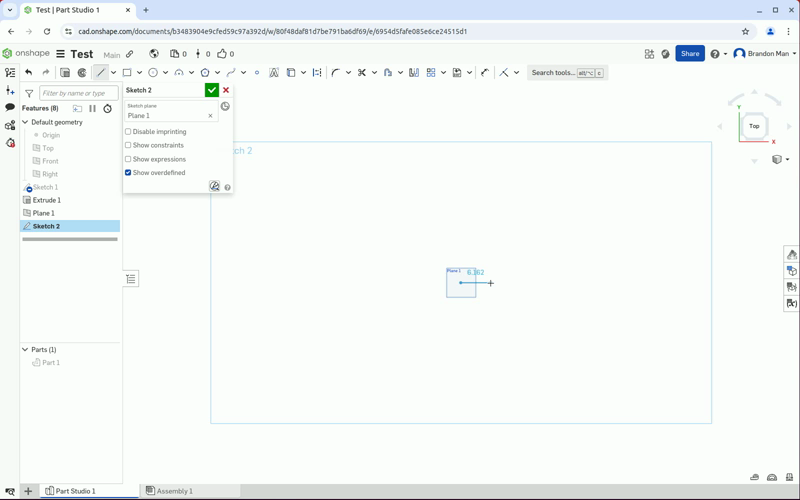
mouse_move(483, 282)
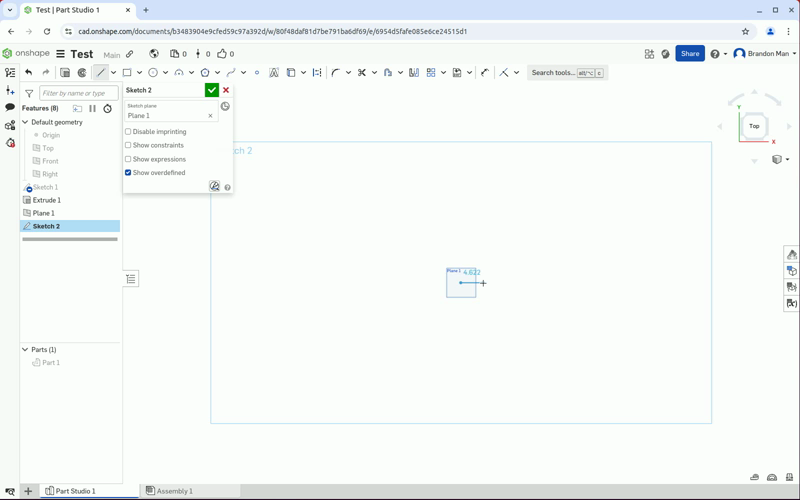
click(483, 282)
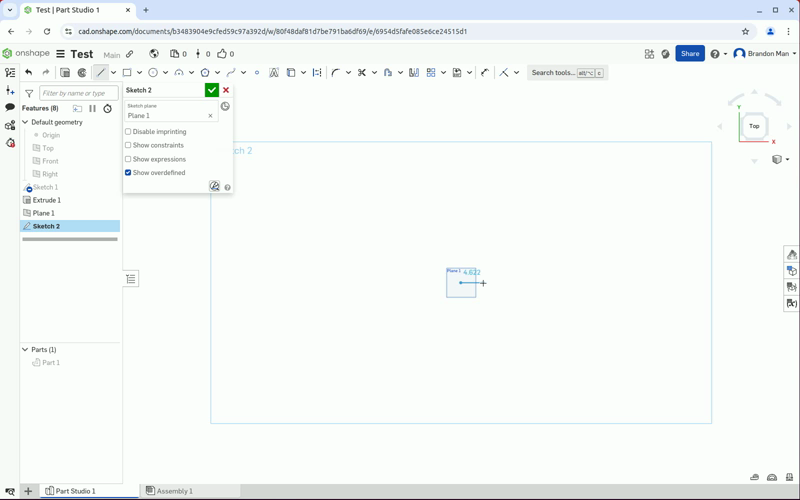
key_up(shift)
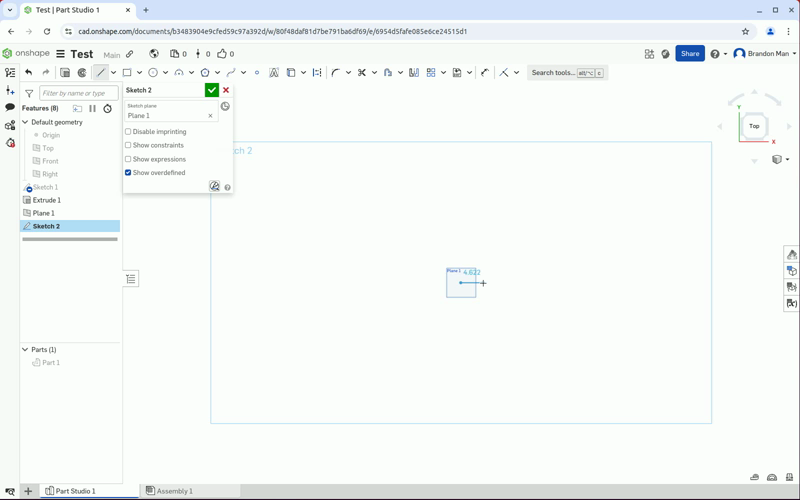
key_down(shift)
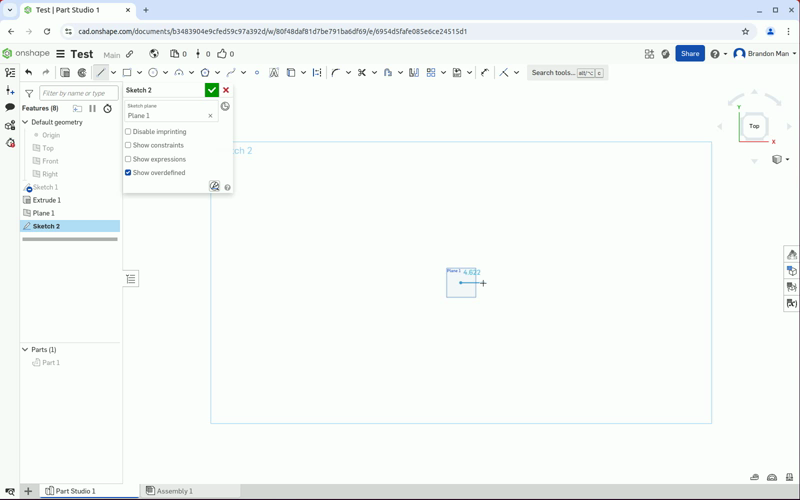
mouse_move(483, 170)
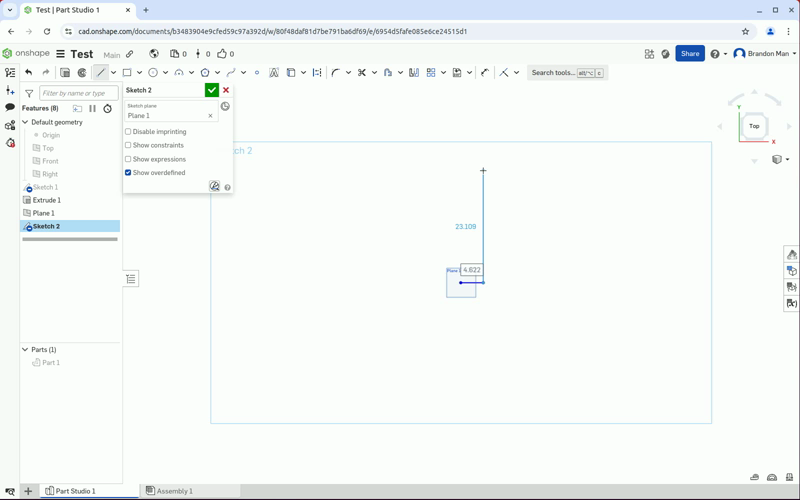
click(483, 170)
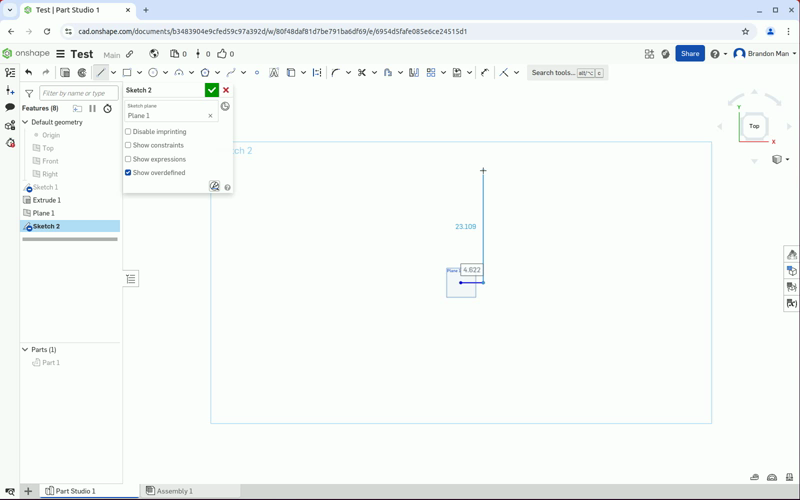
key_up(shift)
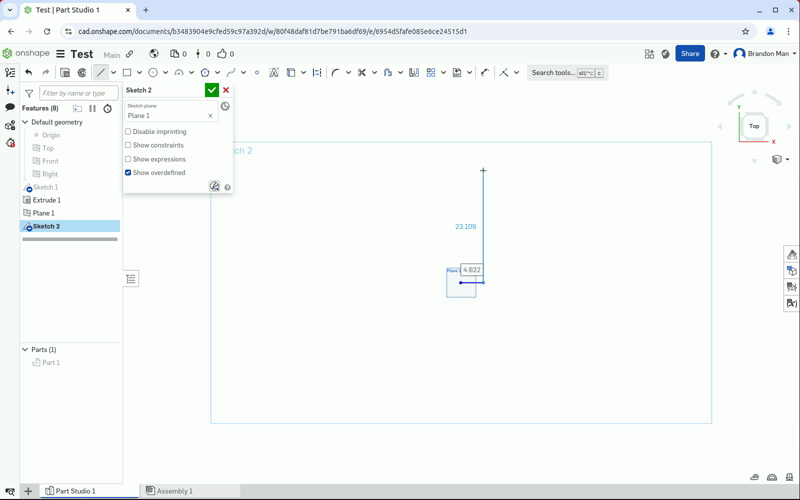
key_down(shift)
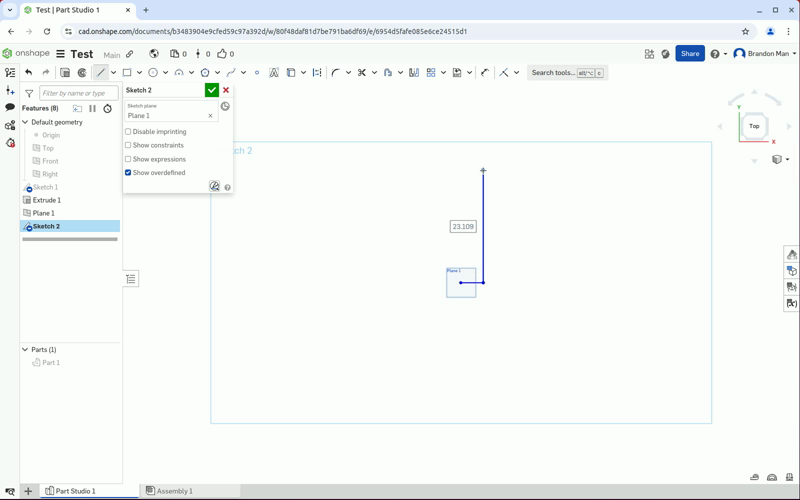
mouse_move(513, 170)
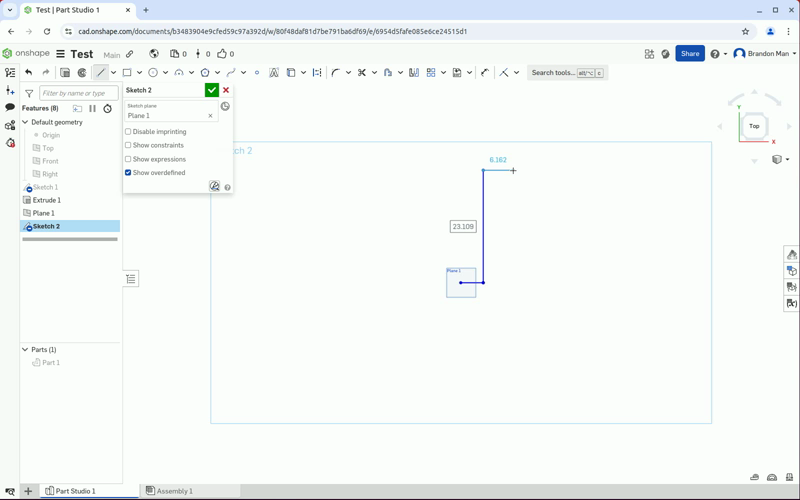
mouse_move(460, 170)
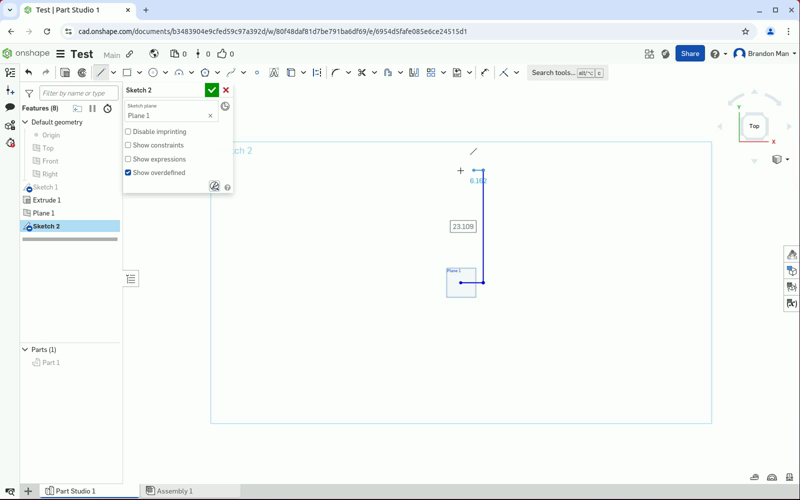
click(460, 170)
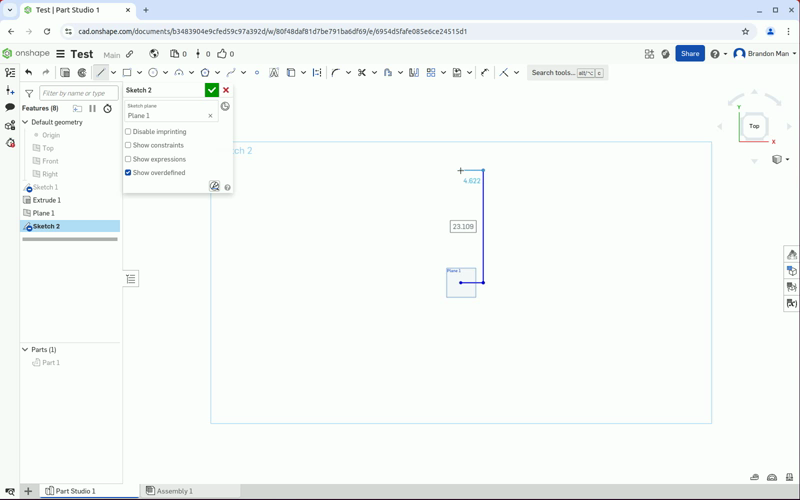
key_up(shift)
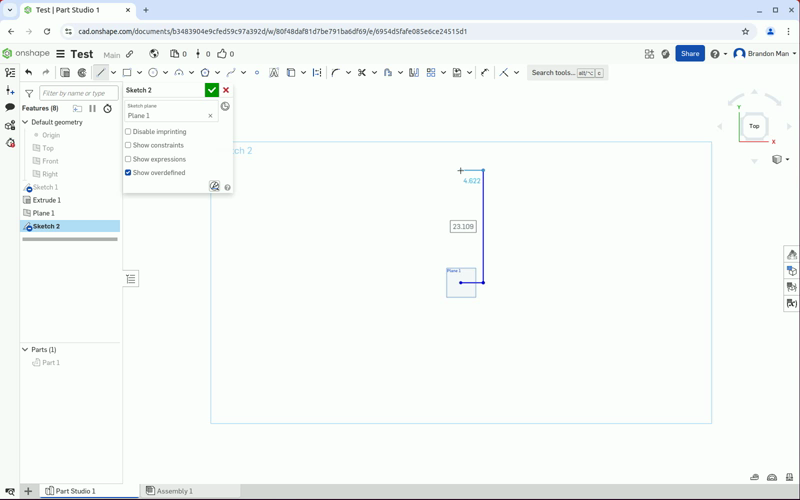
key_down(shift)
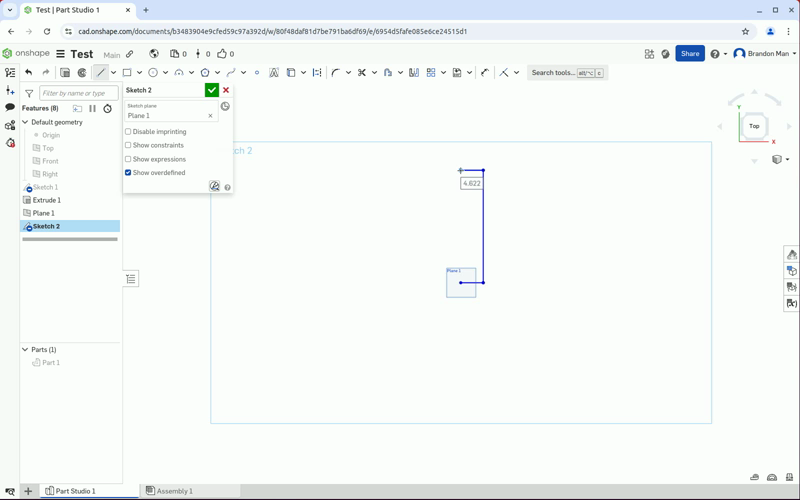
mouse_move(460, 282)
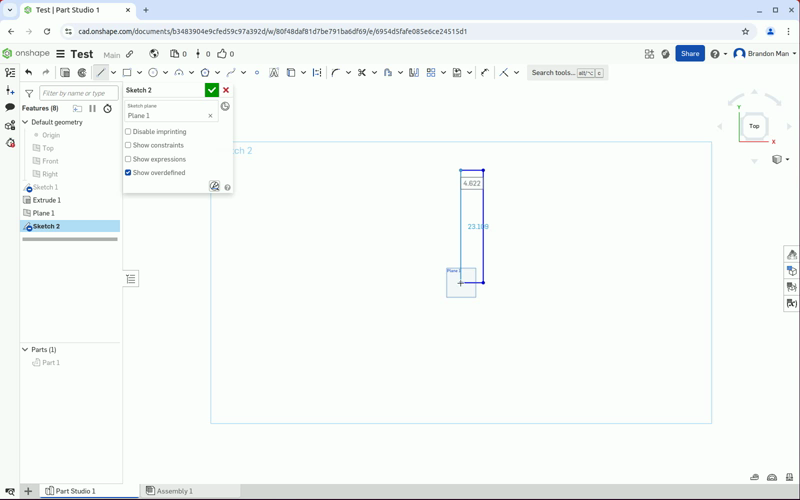
key_up(shift)
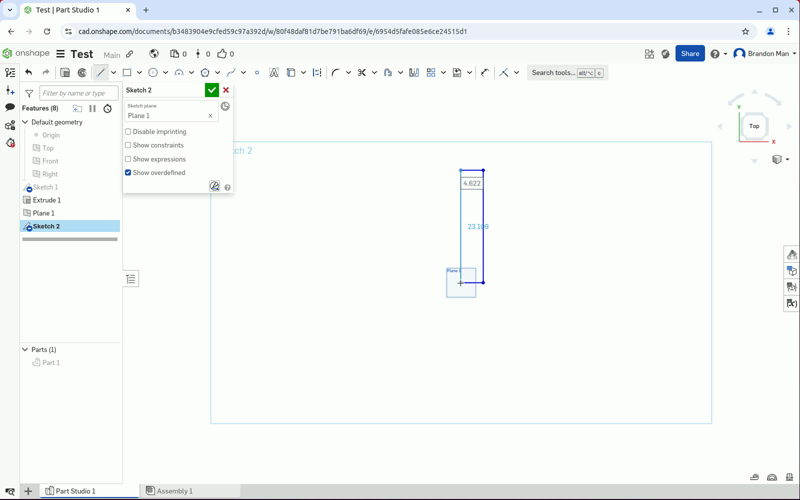
click(460, 282)
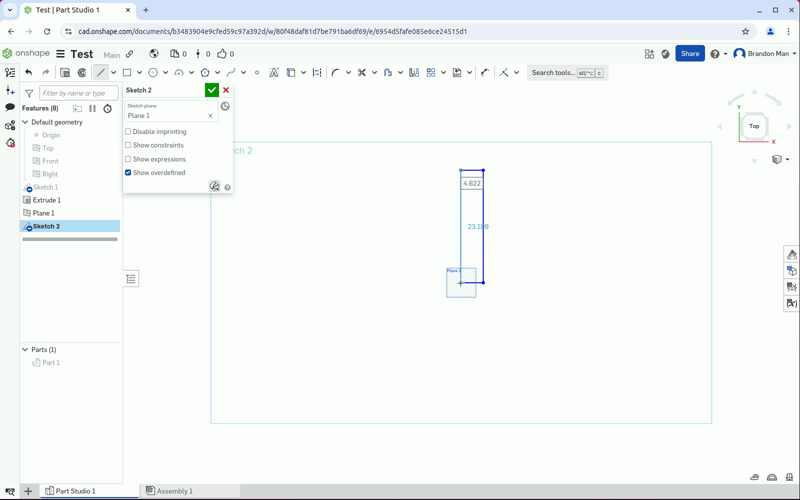
key(esc)
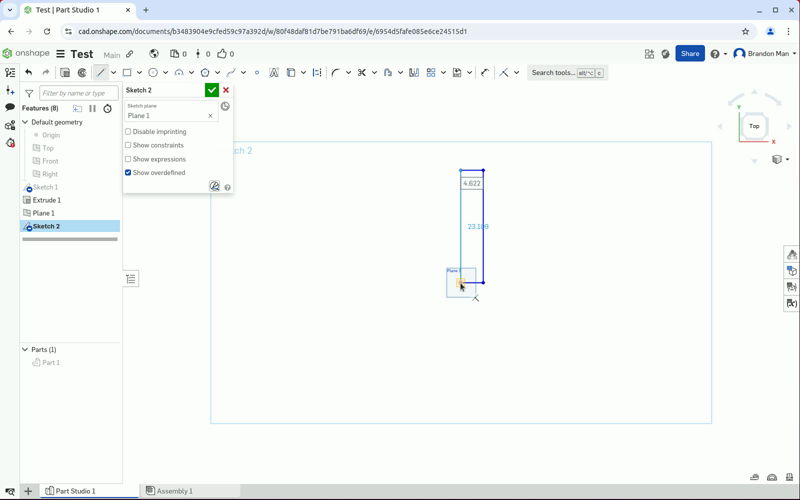
mouse_move(477, 256)
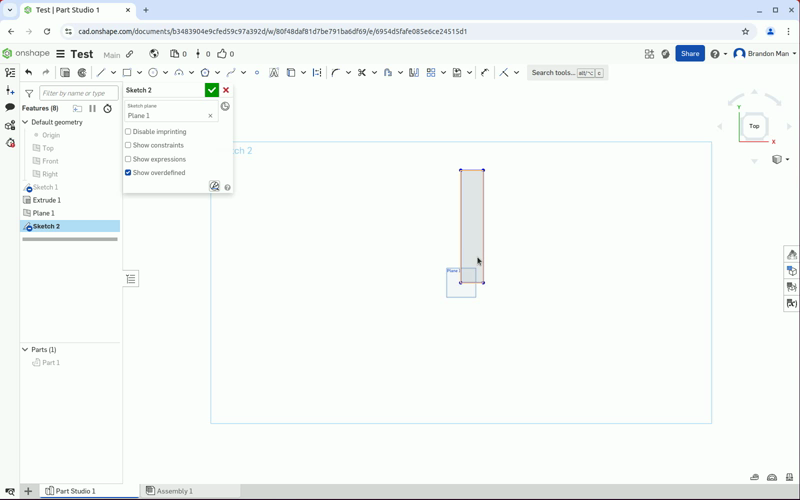
click(477, 256)
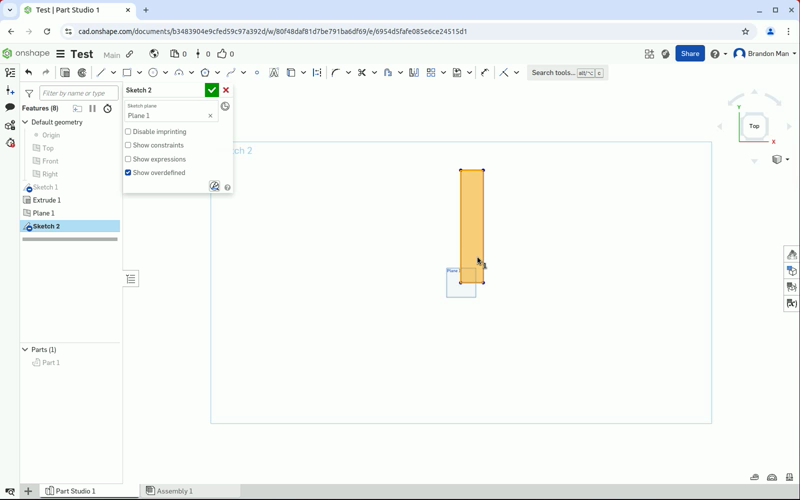
mouse_move(73, 352)
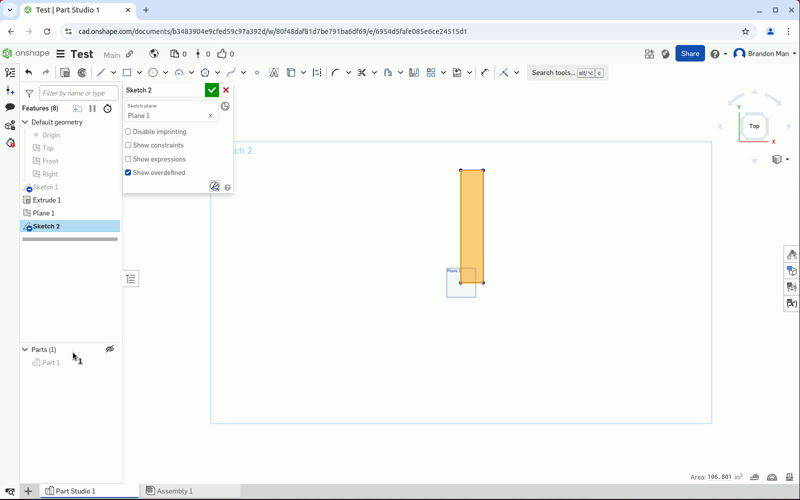
key(shift+y)
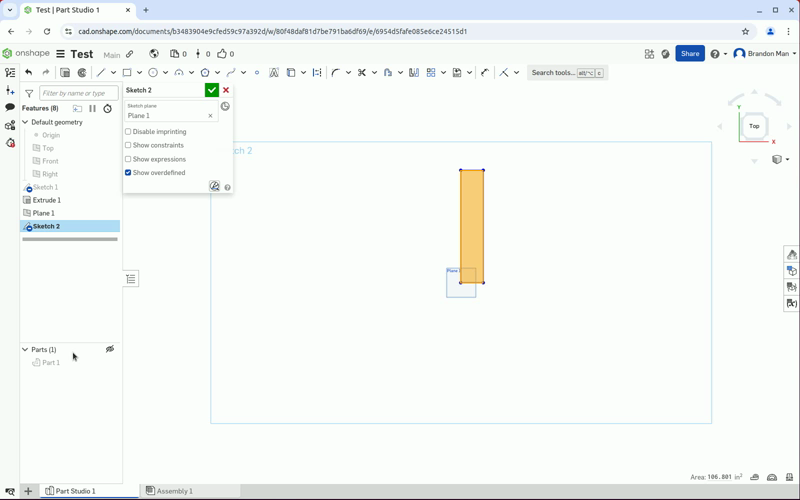
key(shift+e)
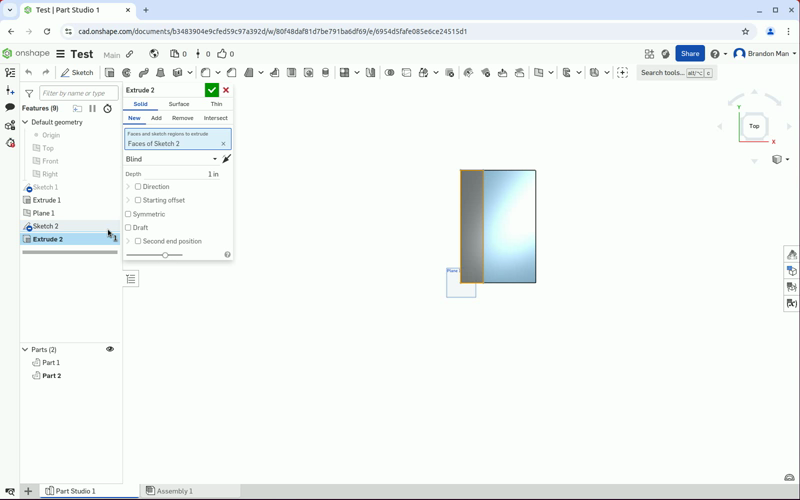
mouse_move(143, 106)
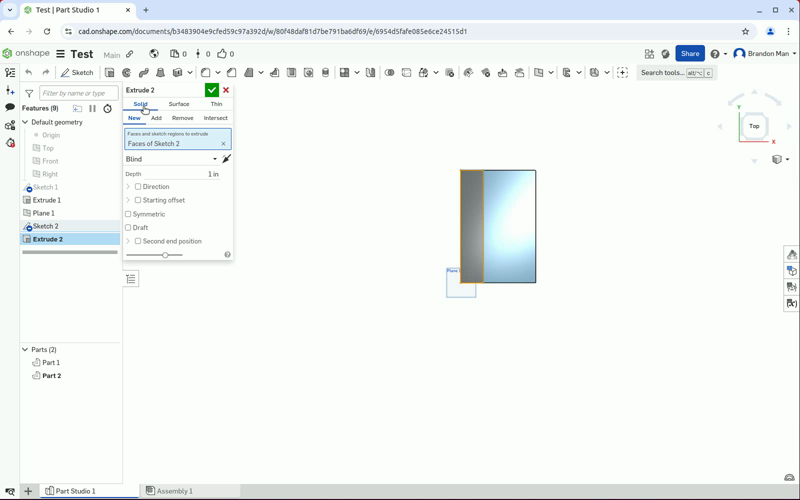
click(143, 106)
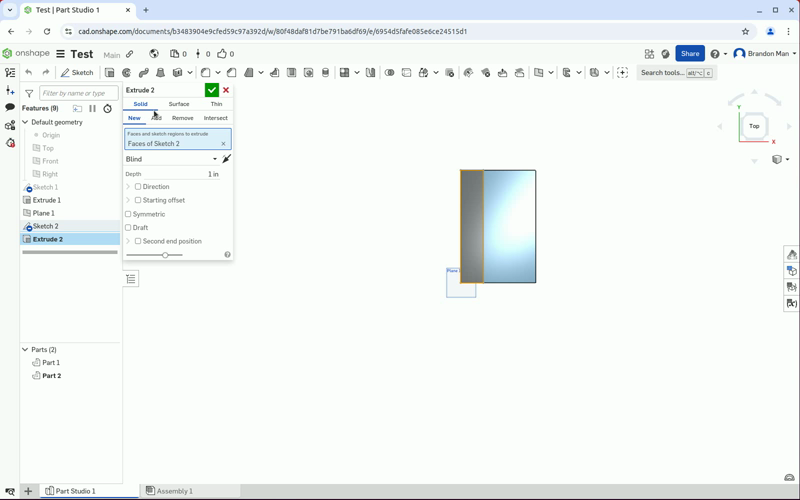
mouse_move(186, 120)
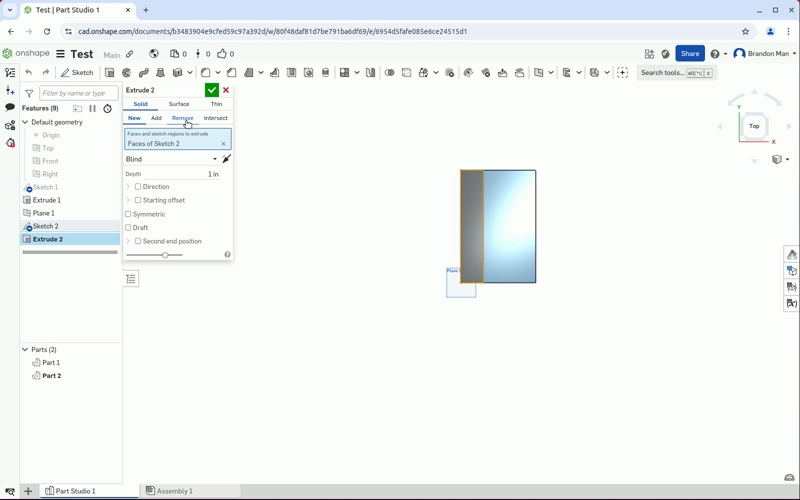
click(186, 120)
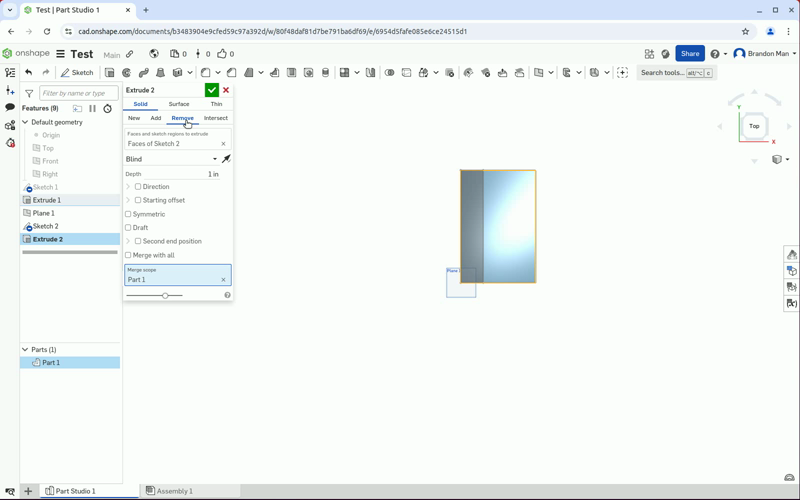
key(tab, 4)
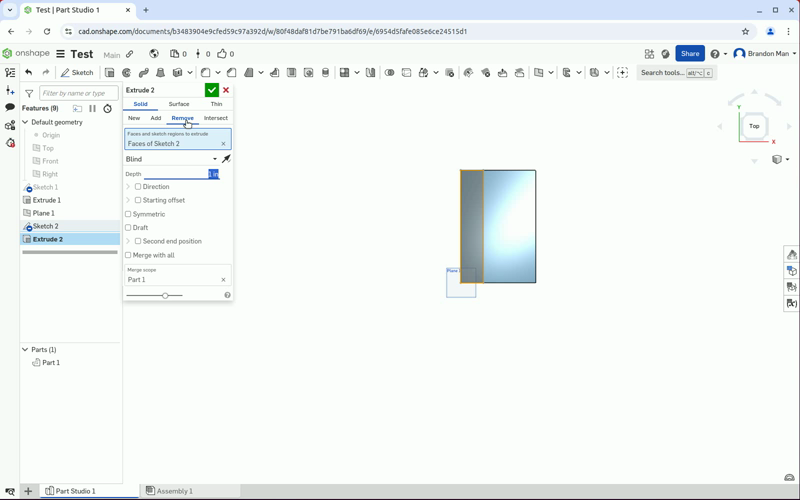
text(4.574)
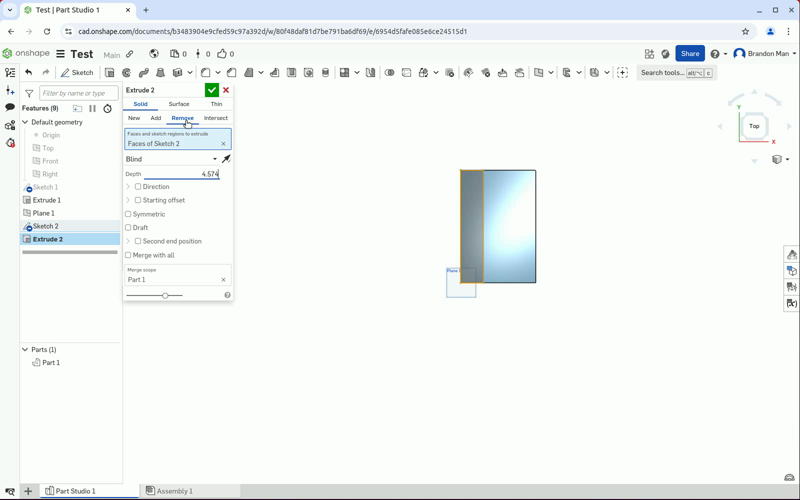
key(tab, 6)
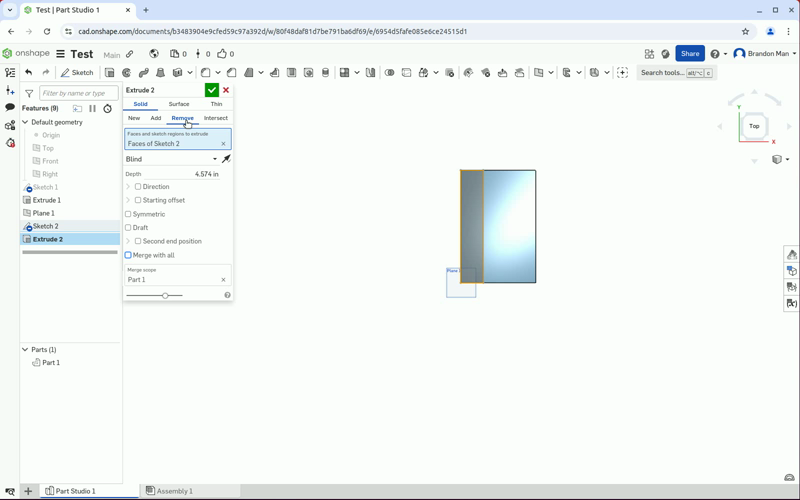
key(space)
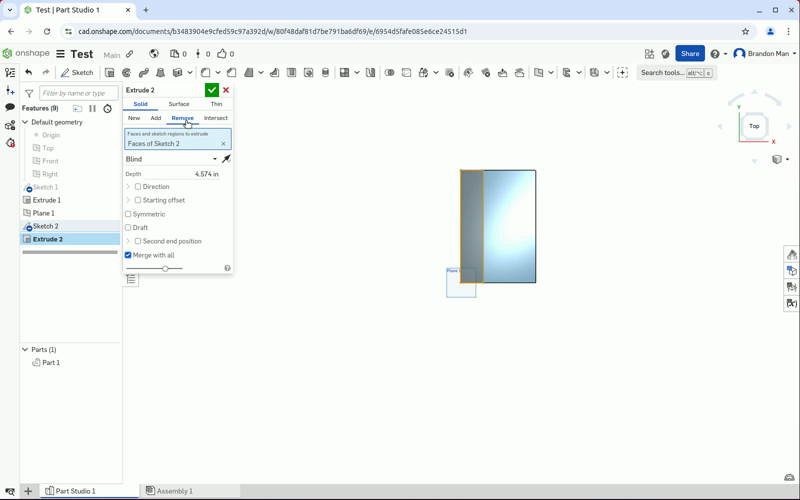
key(enter)
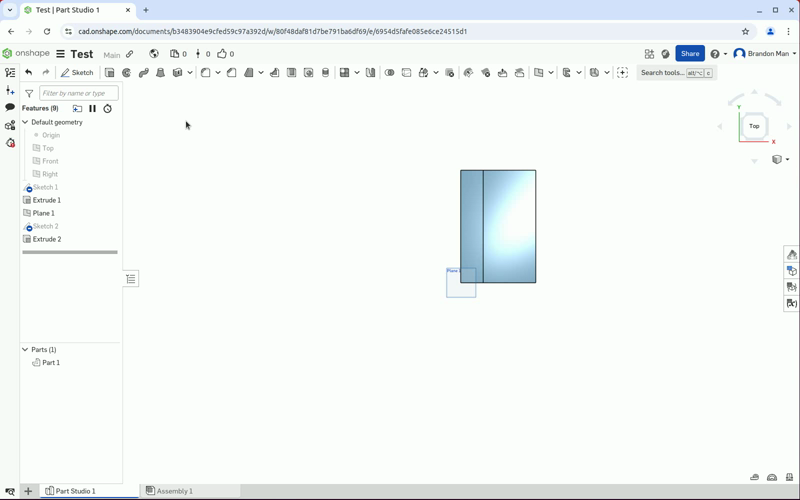
key(shift+h)
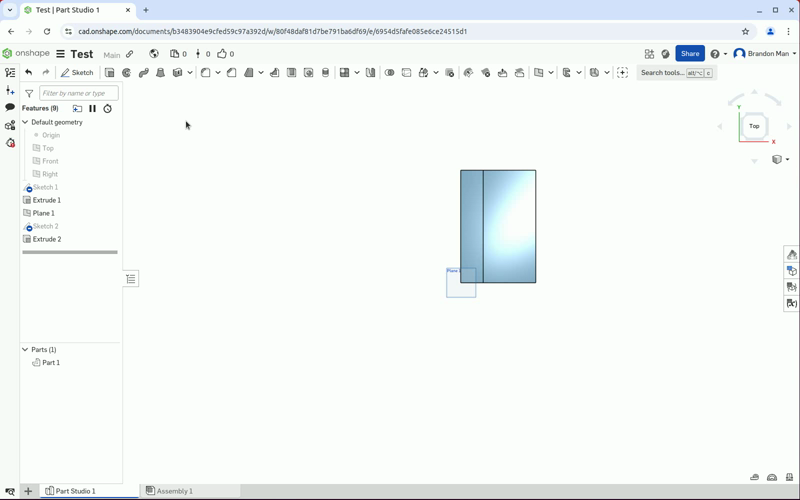
key(shift+h)
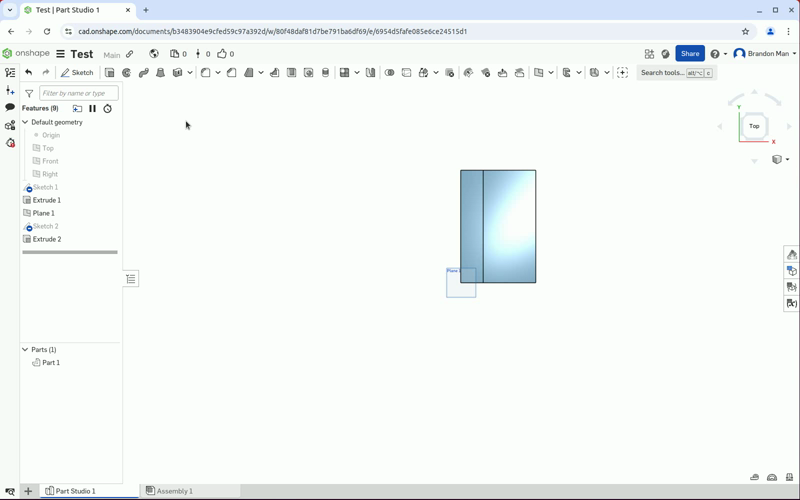
mouse_move(73, 189)
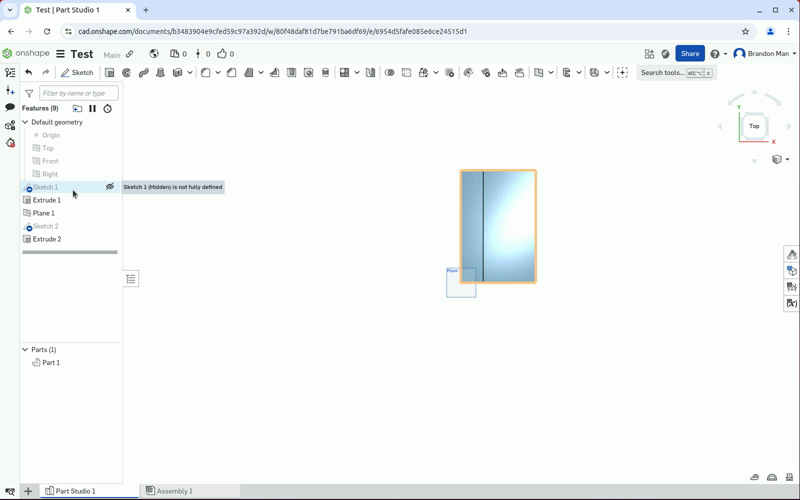
click(73, 189)
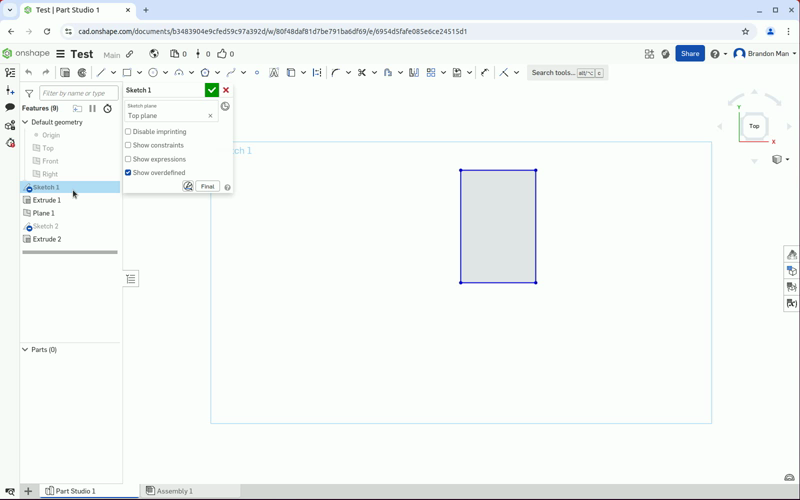
mouse_move(229, 92)
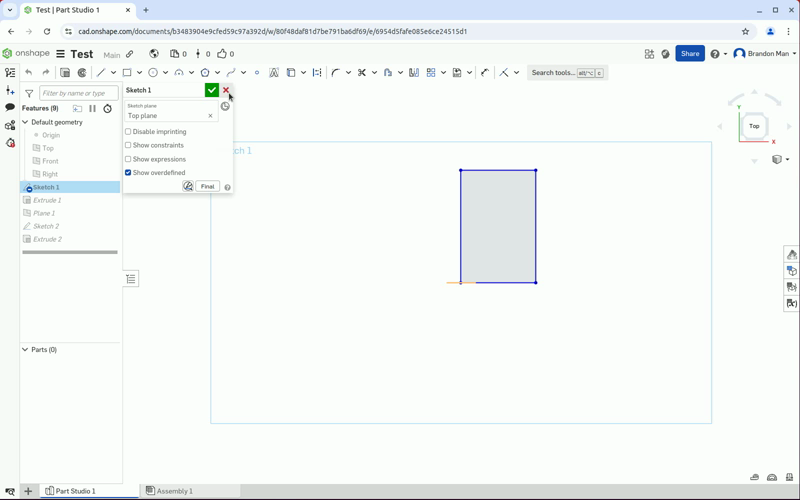
click(229, 92)
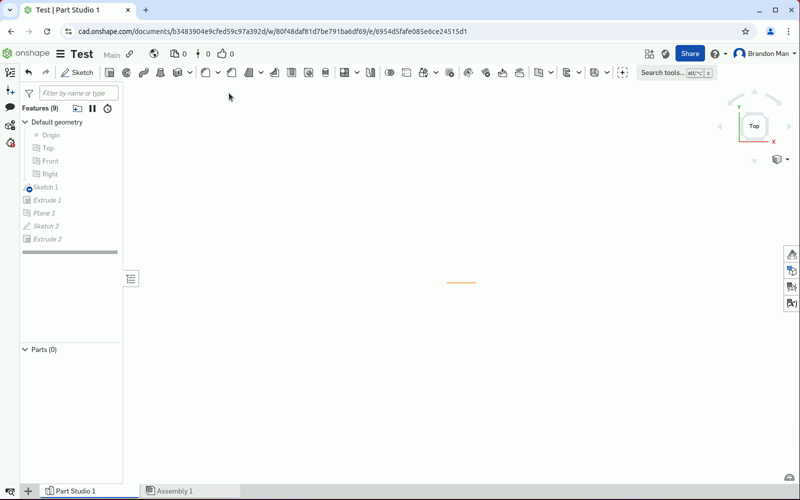
key(shift+s)
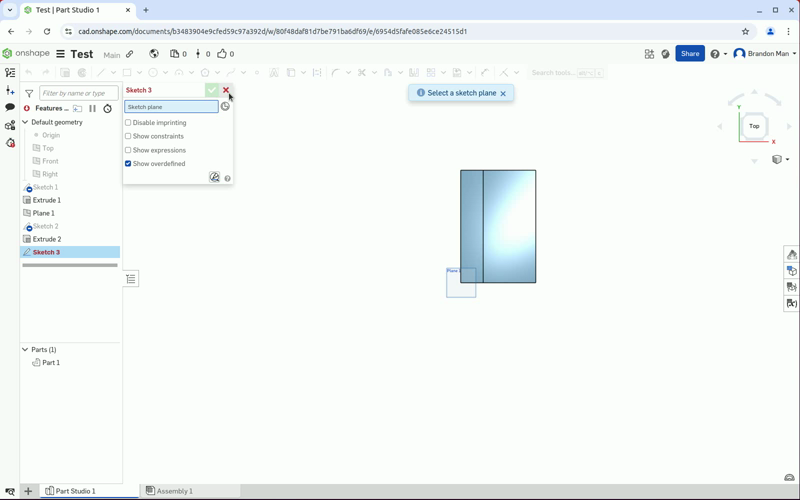
mouse_move(73, 215)
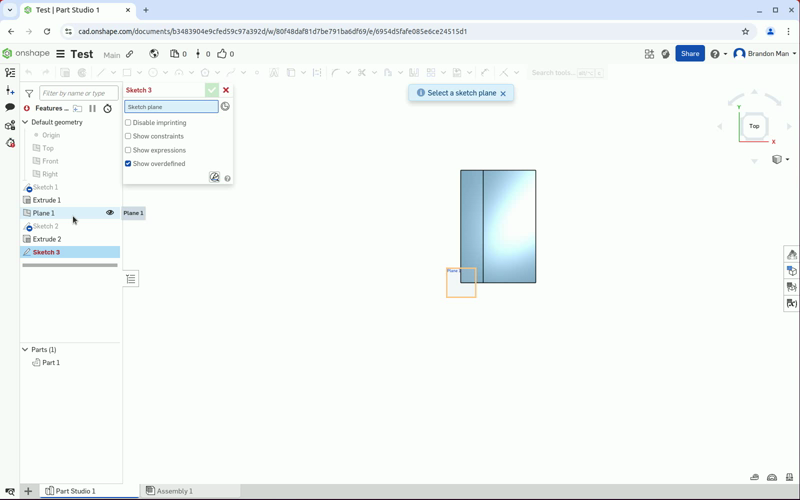
click(73, 215)
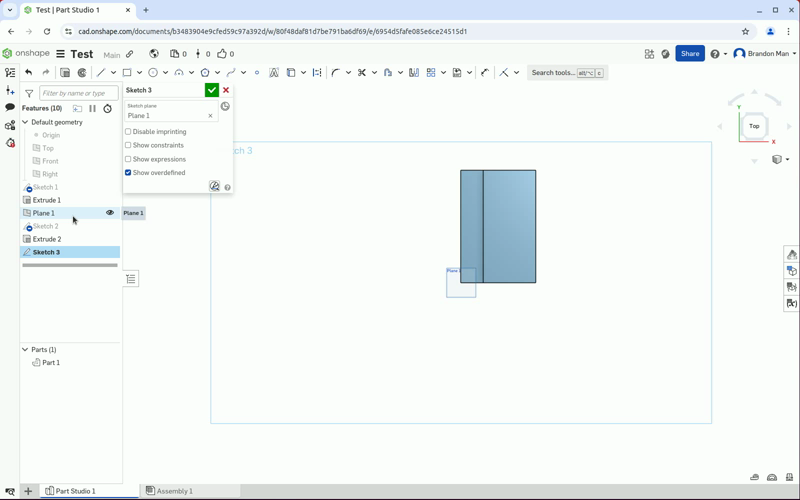
mouse_move(73, 352)
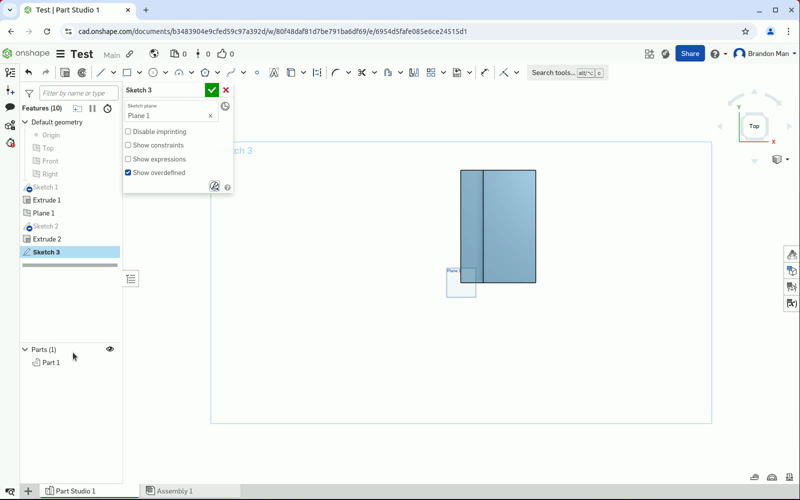
key(y)
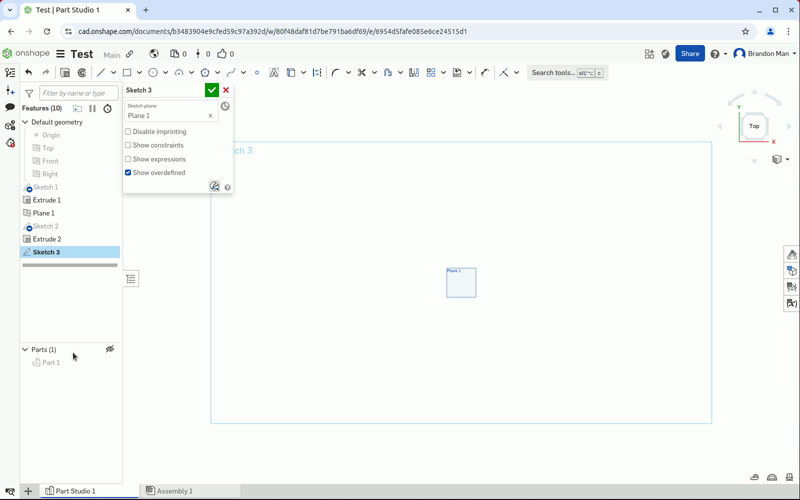
key(c)
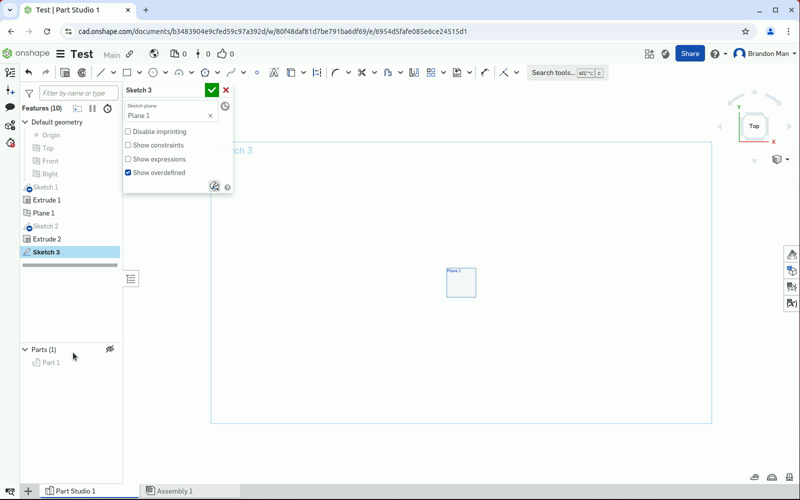
key_down(shift)
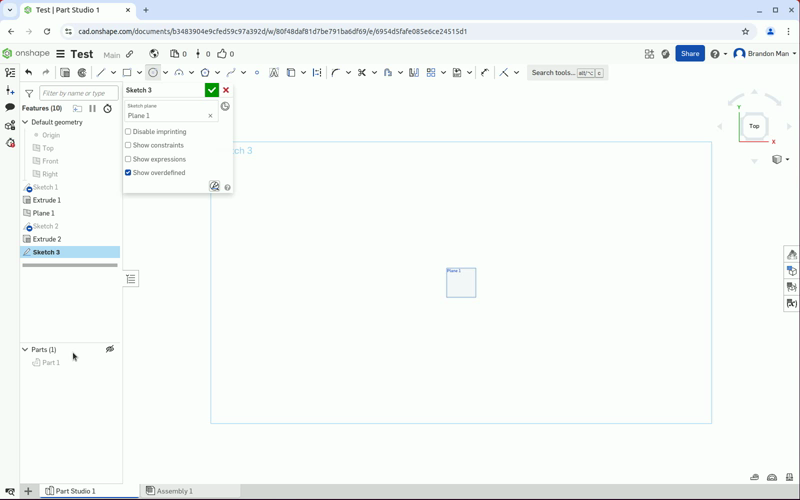
mouse_move(510, 226)
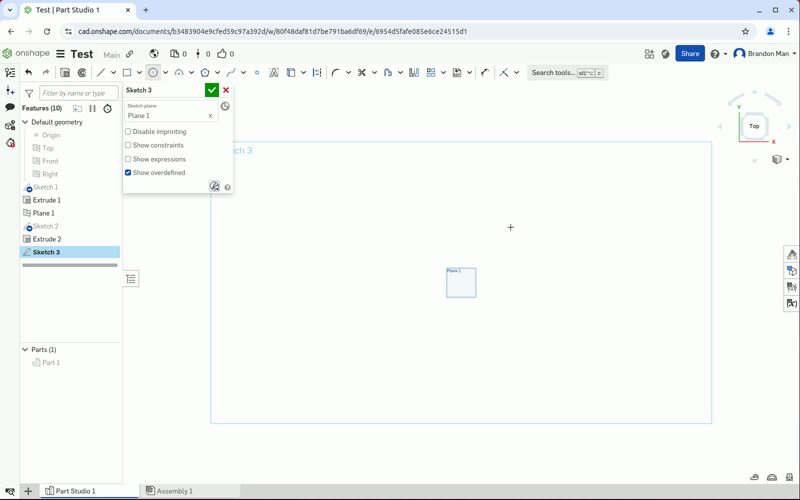
click(510, 226)
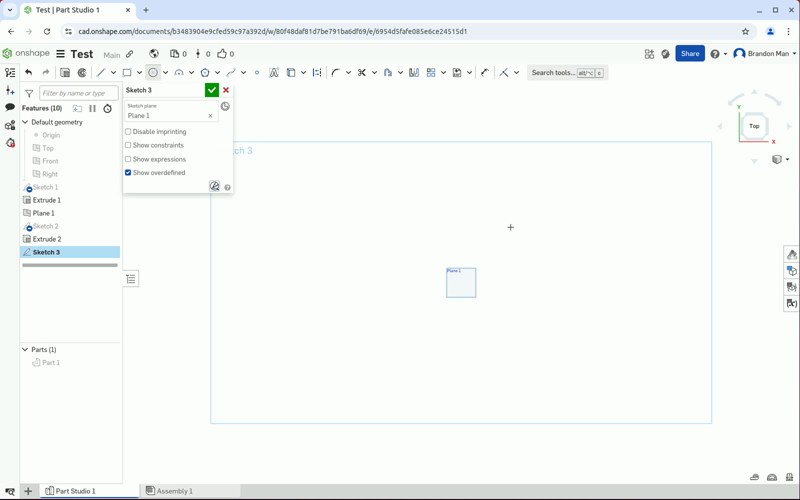
key_up(shift)
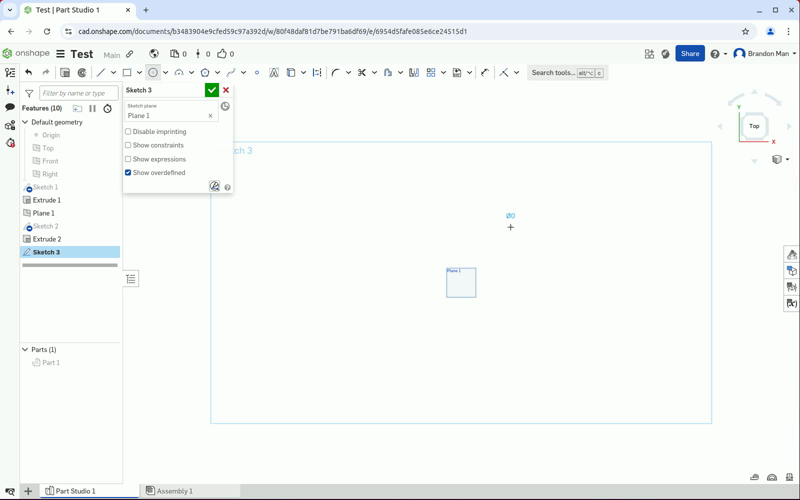
mouse_move(526, 226)
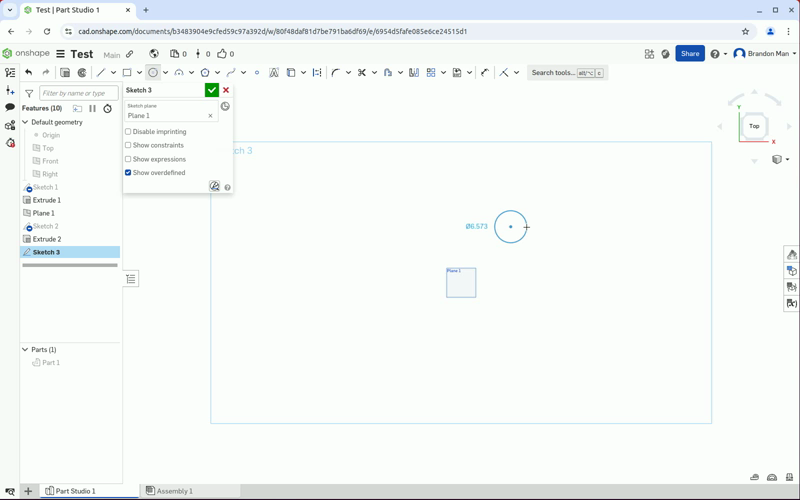
click(526, 226)
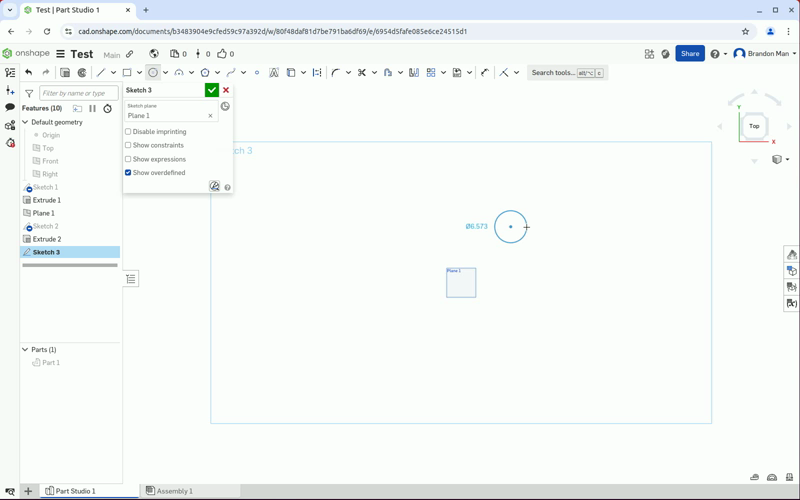
key(esc)
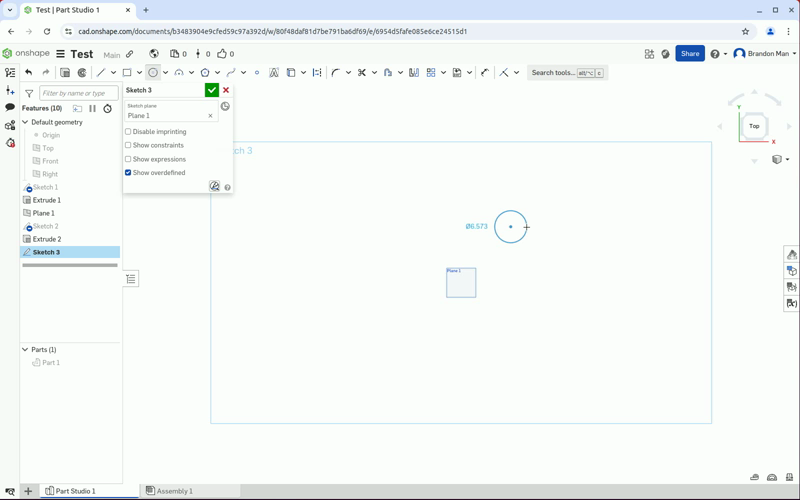
mouse_move(522, 226)
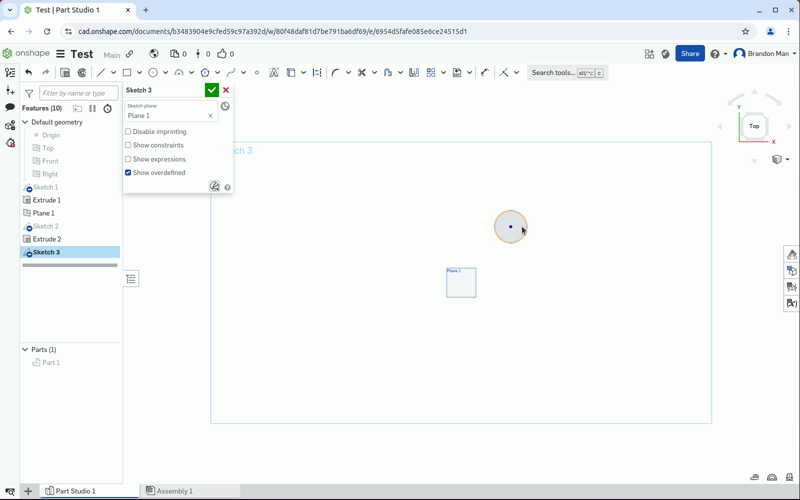
scroll(6)
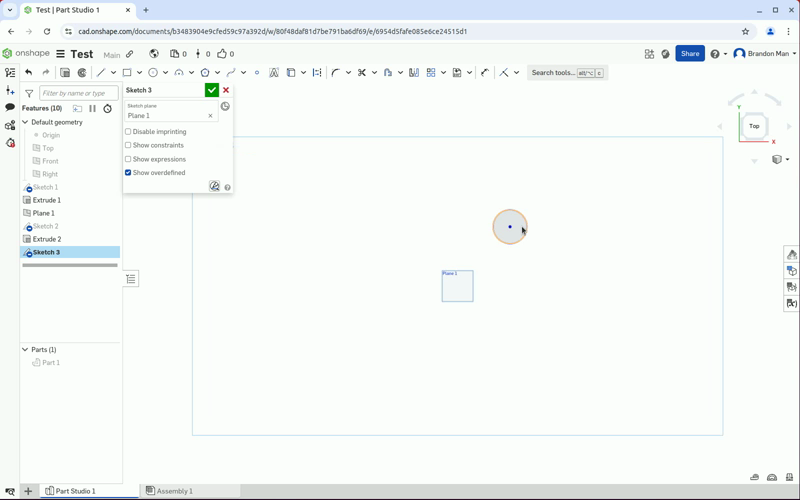
scroll(6)
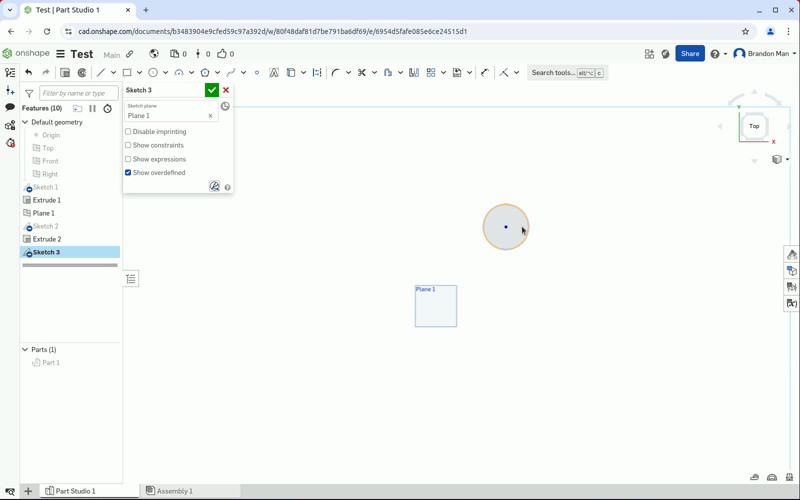
scroll(6)
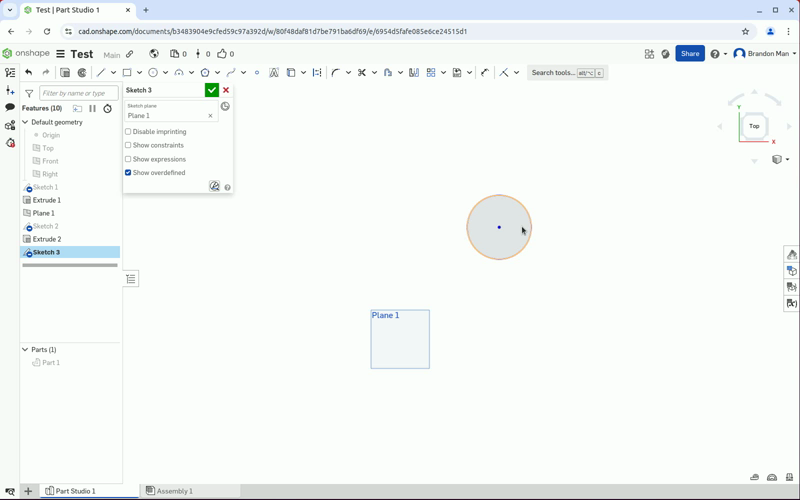
scroll(6)
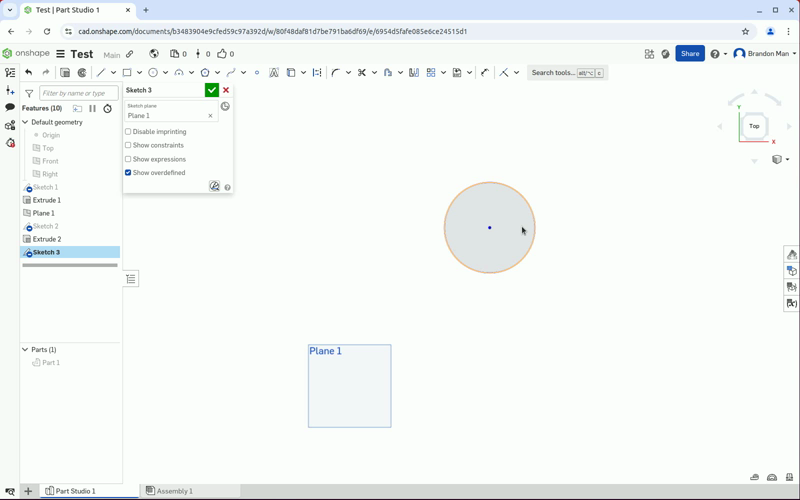
scroll(6)
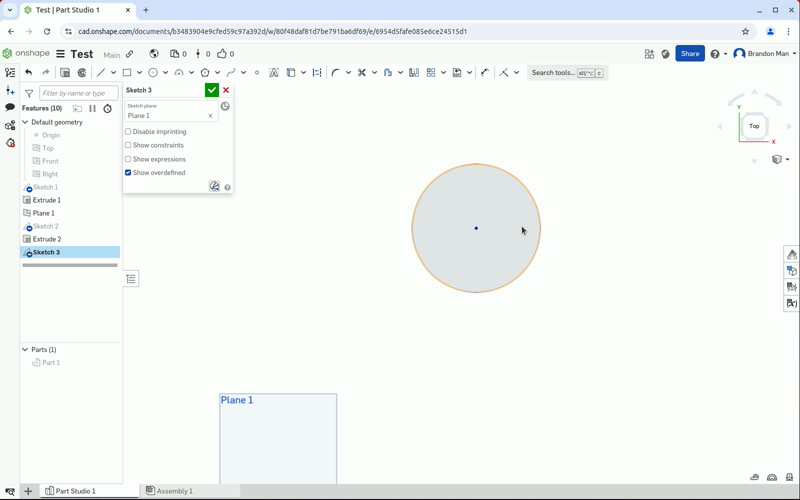
scroll(6)
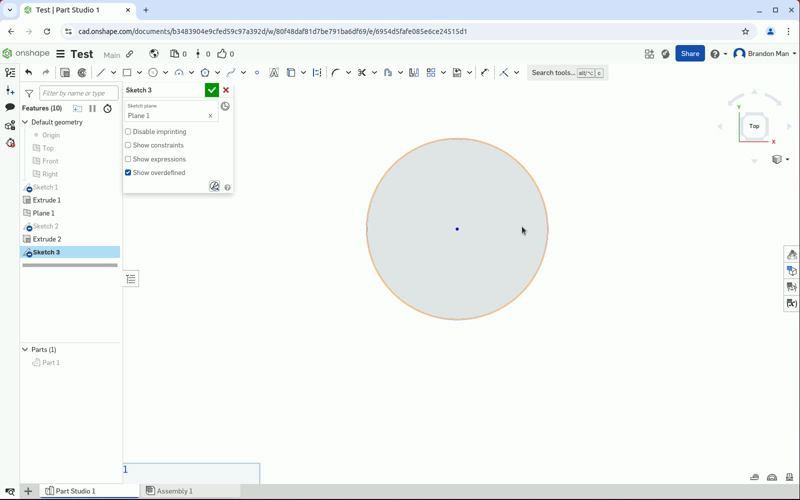
scroll(6)
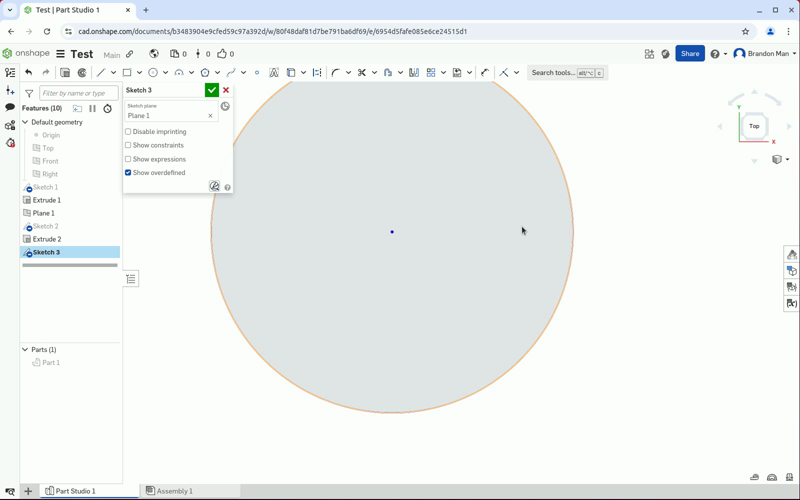
click(522, 226)
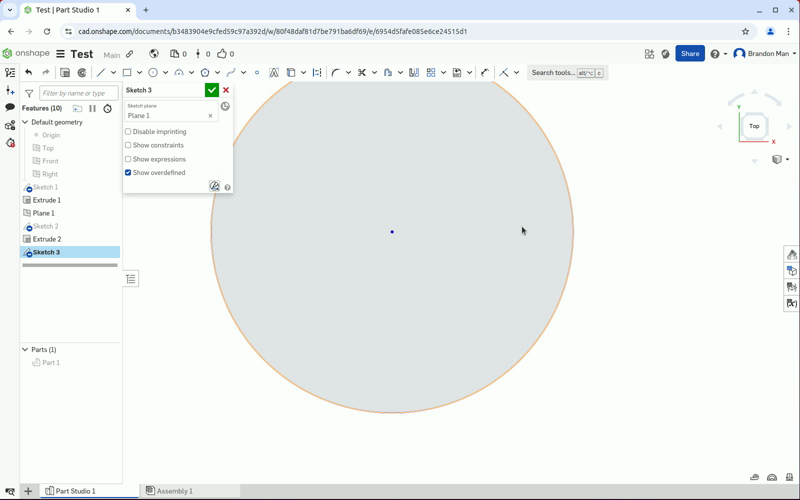
scroll(-6)
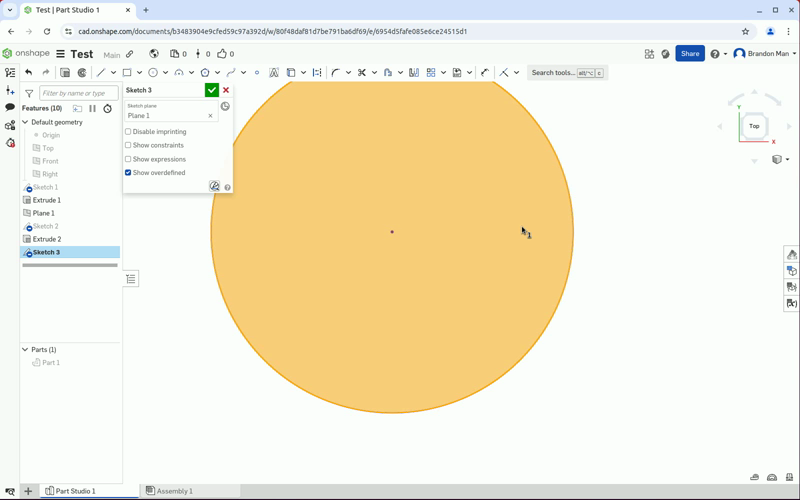
scroll(-6)
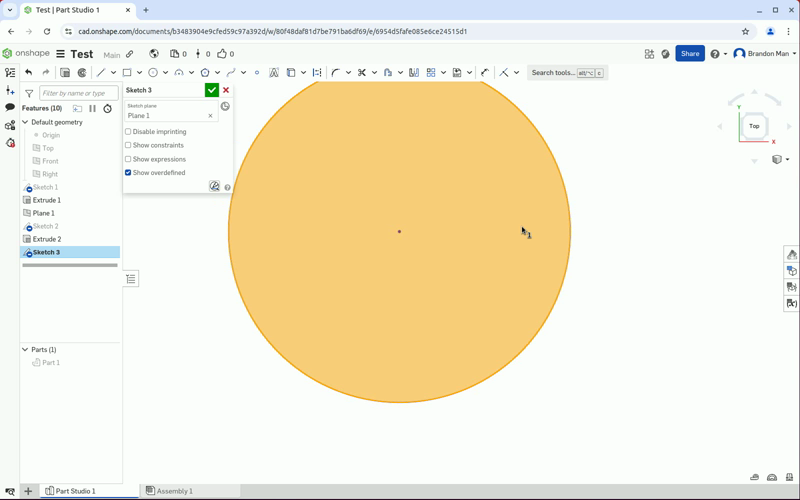
scroll(-6)
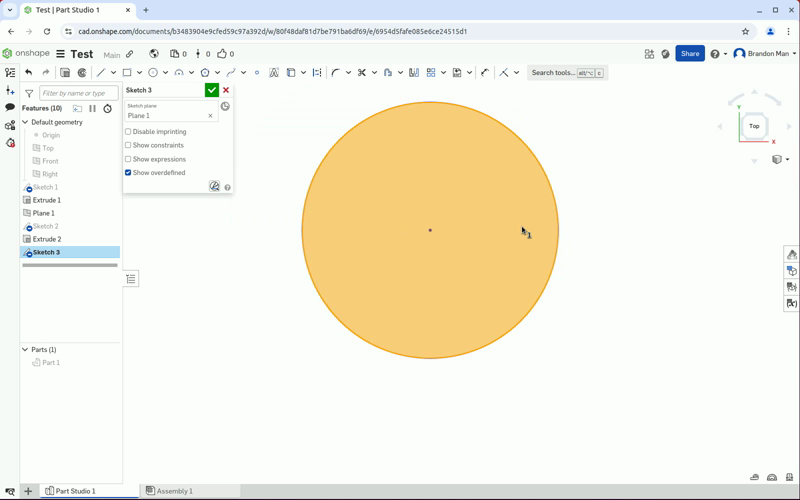
scroll(-6)
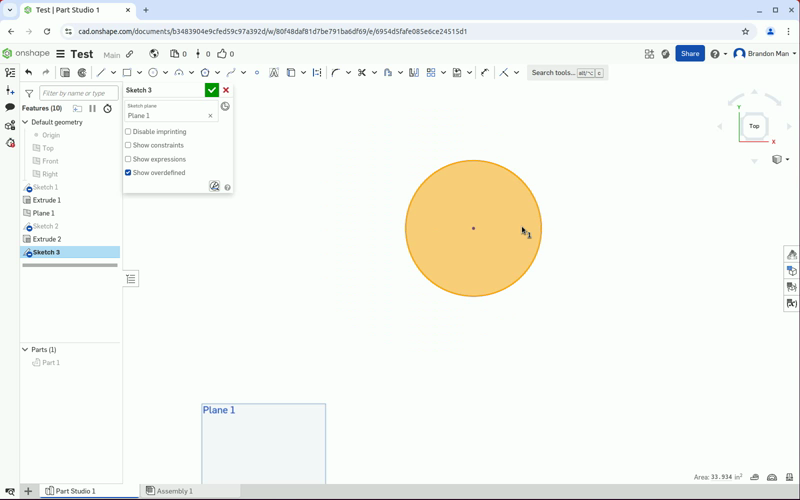
scroll(-6)
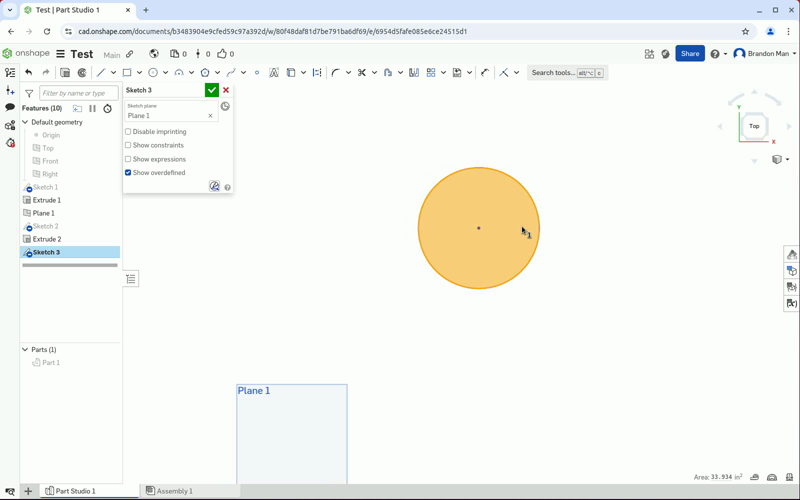
scroll(-6)
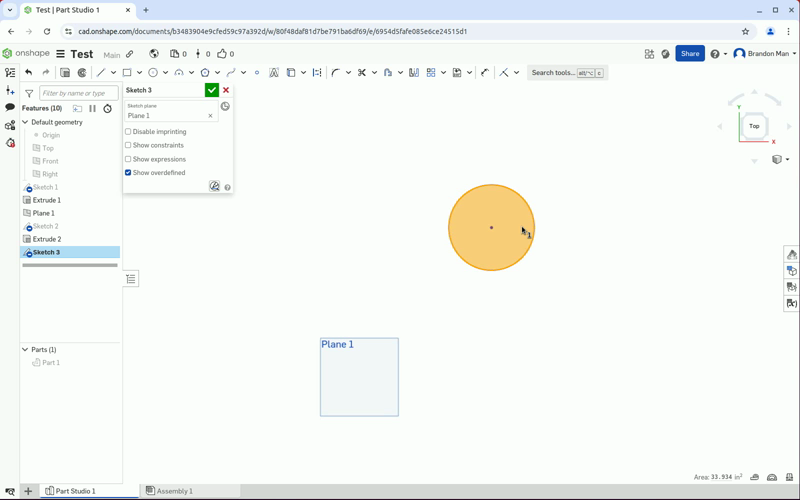
scroll(-6)
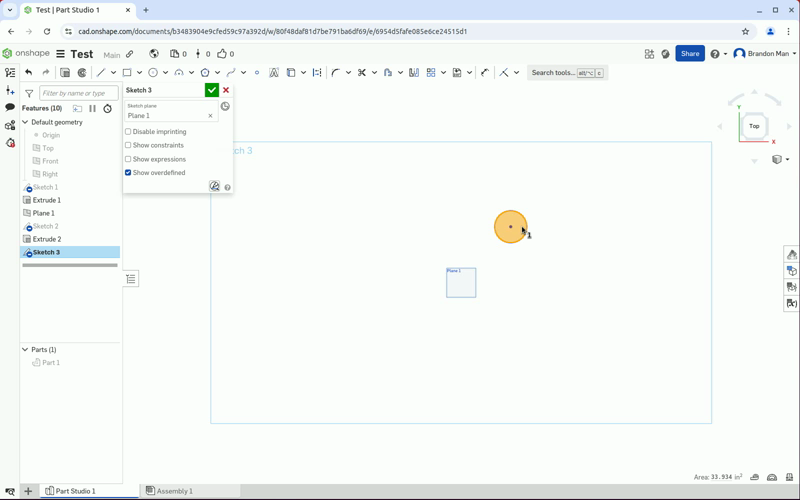
mouse_move(73, 352)
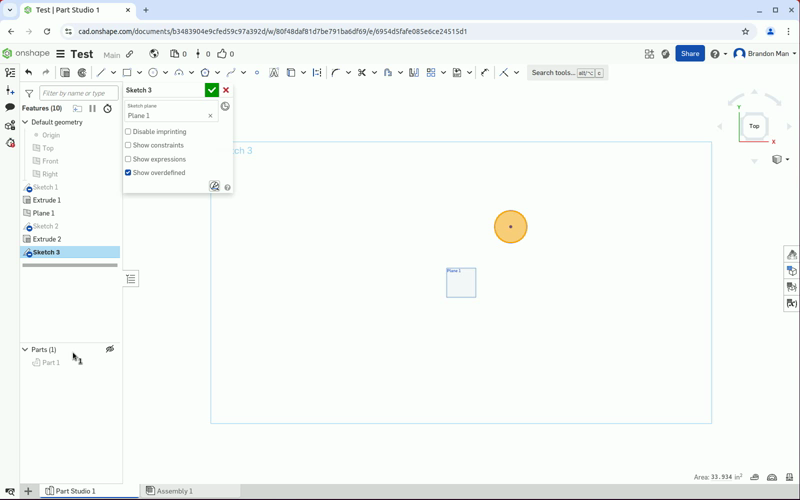
key(shift+y)
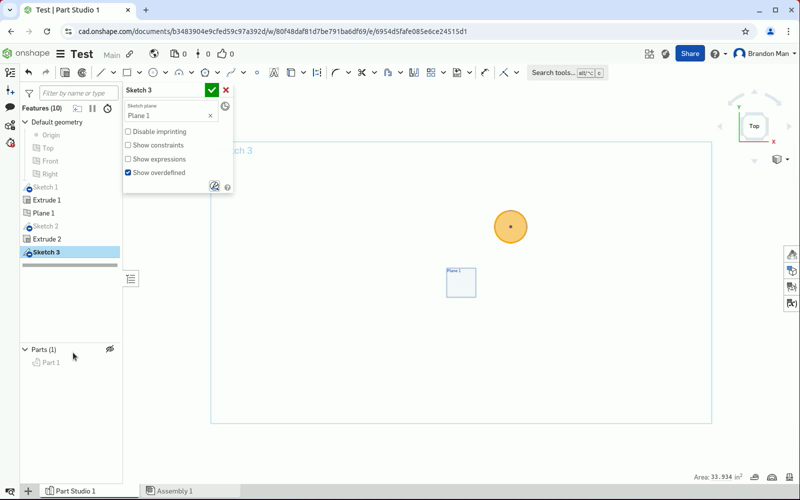
key(shift+e)
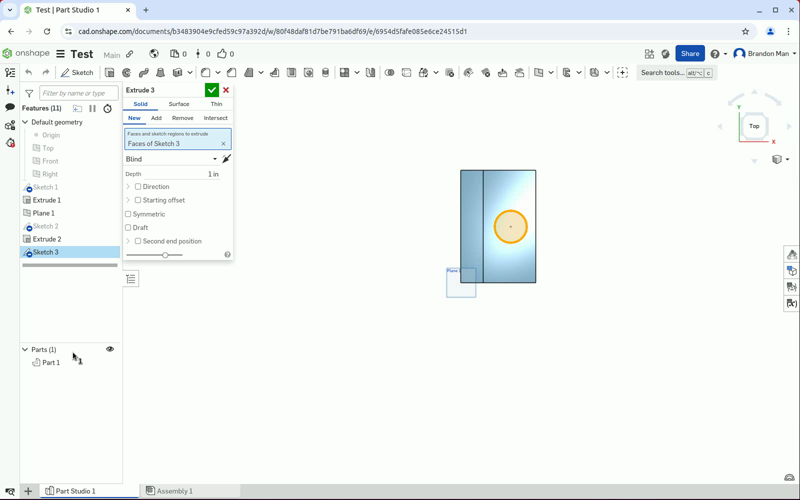
mouse_move(143, 106)
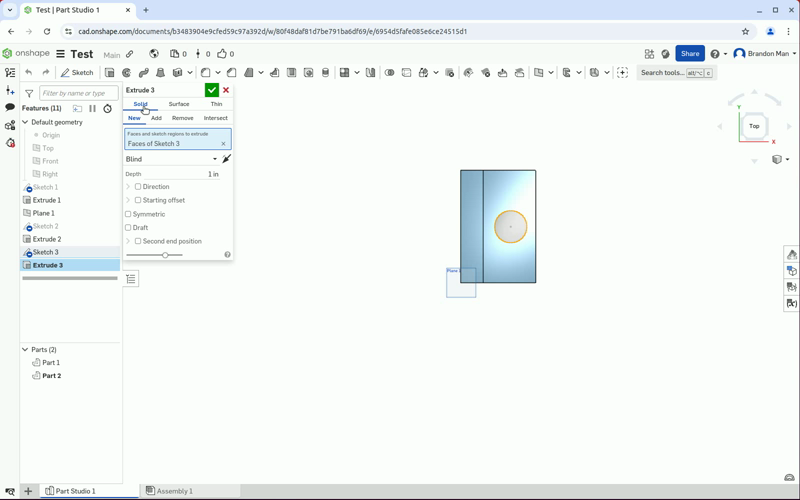
click(143, 106)
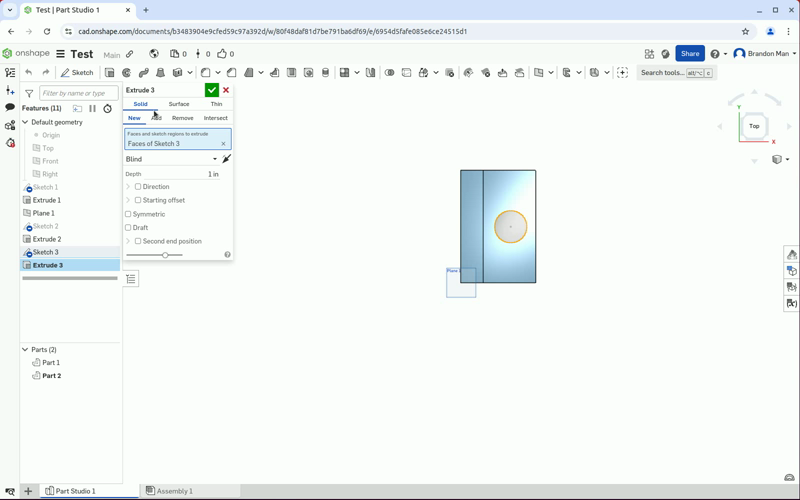
mouse_move(186, 120)
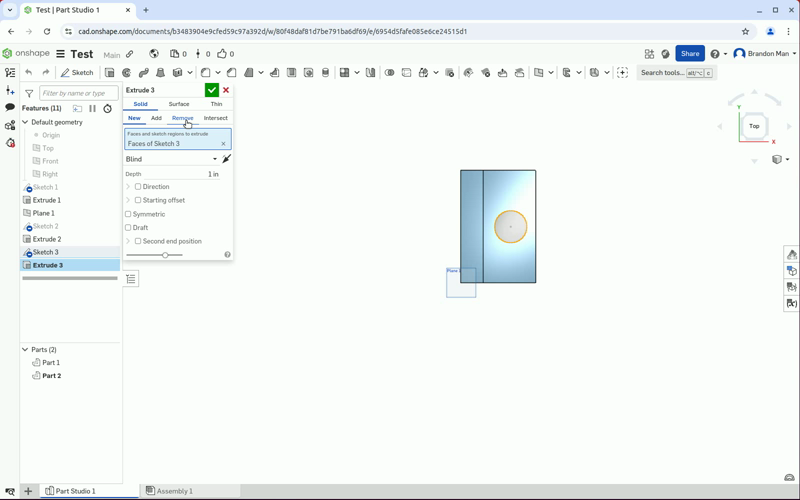
click(186, 120)
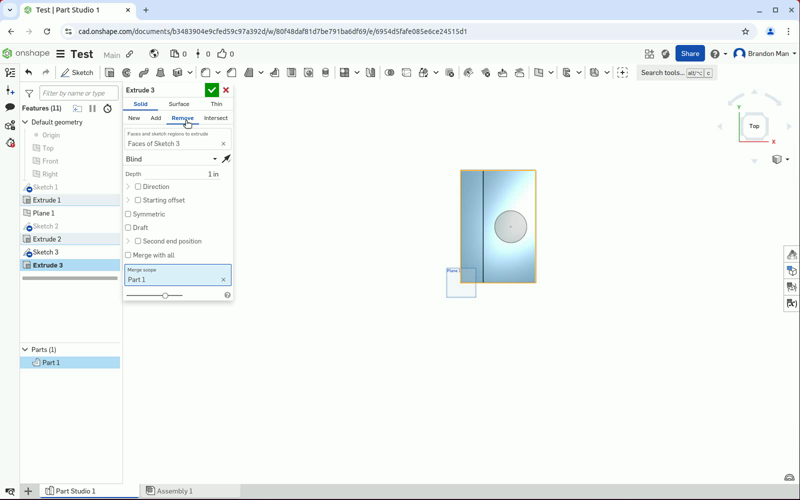
key(tab, 4)
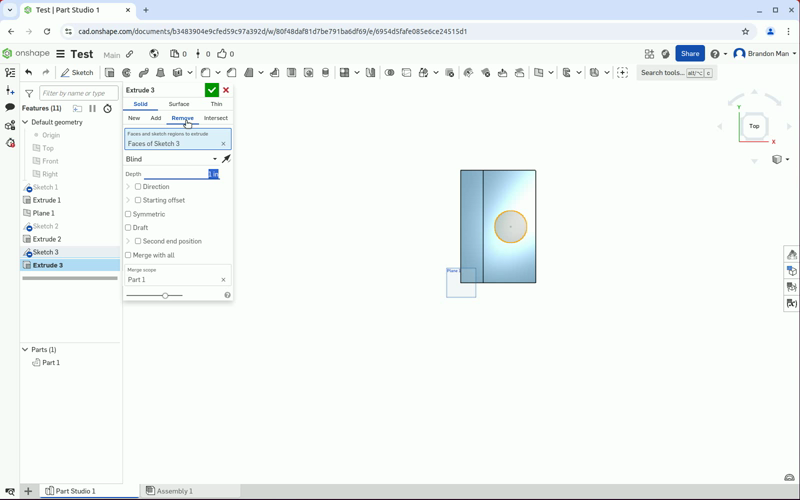
text(30.811)
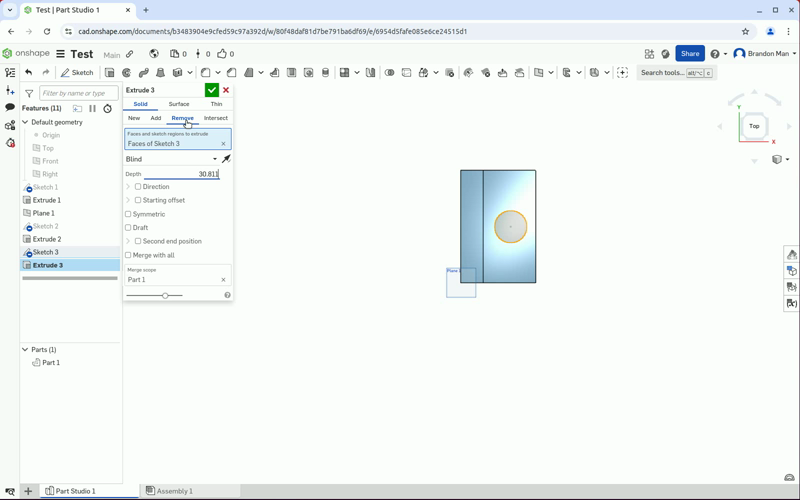
key(tab, 6)
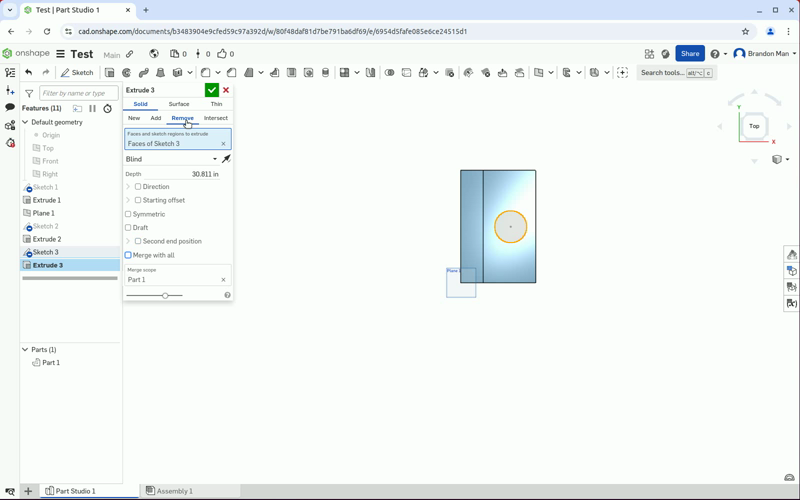
key(space)
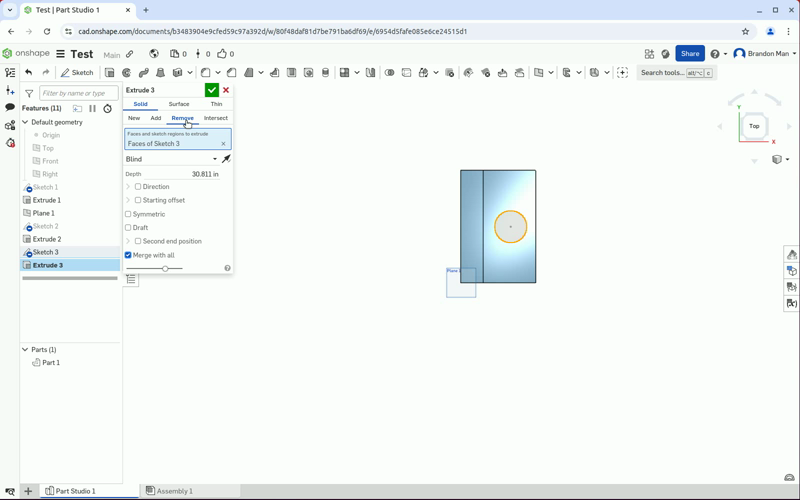
key(enter)
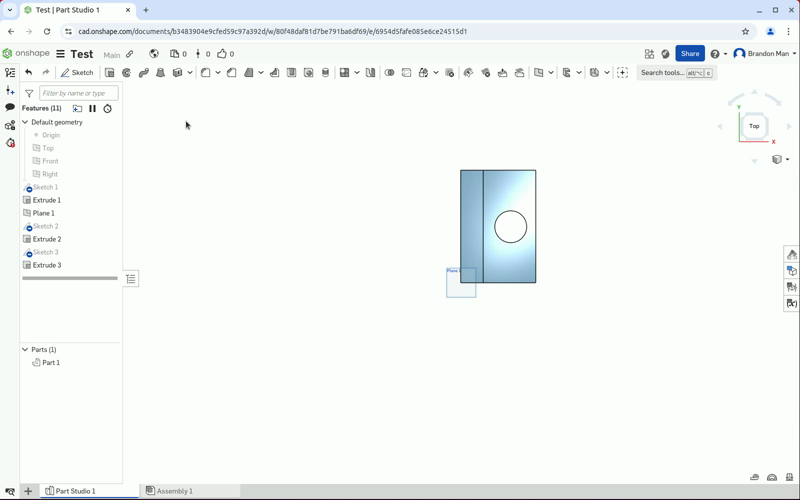
key(shift+h)
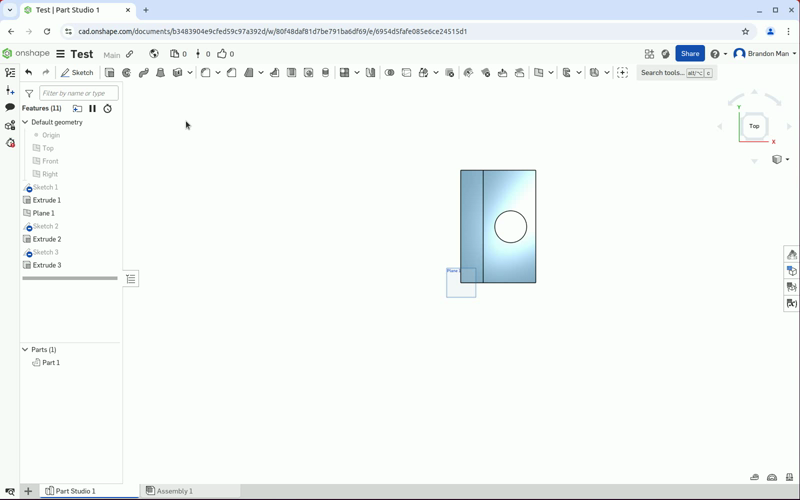
key(shift+h)
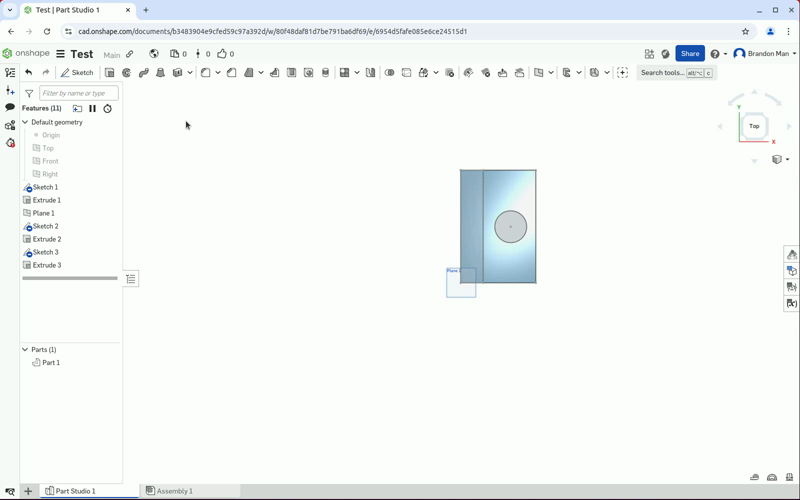
key(shift+7)
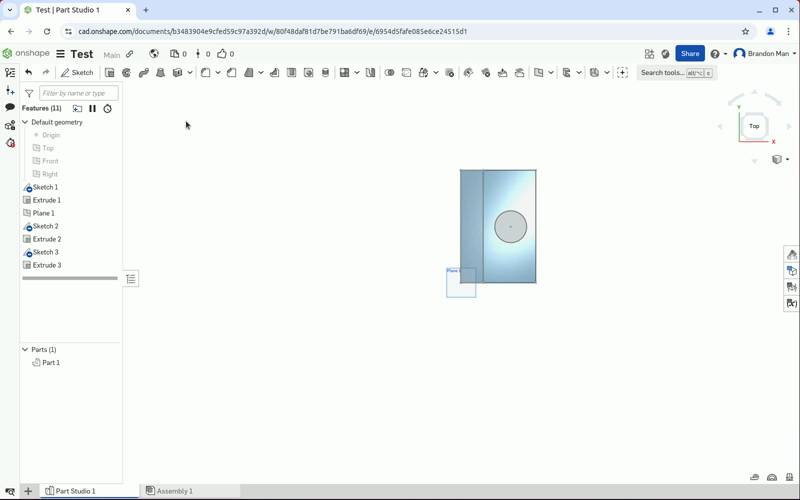
key(up, 3)
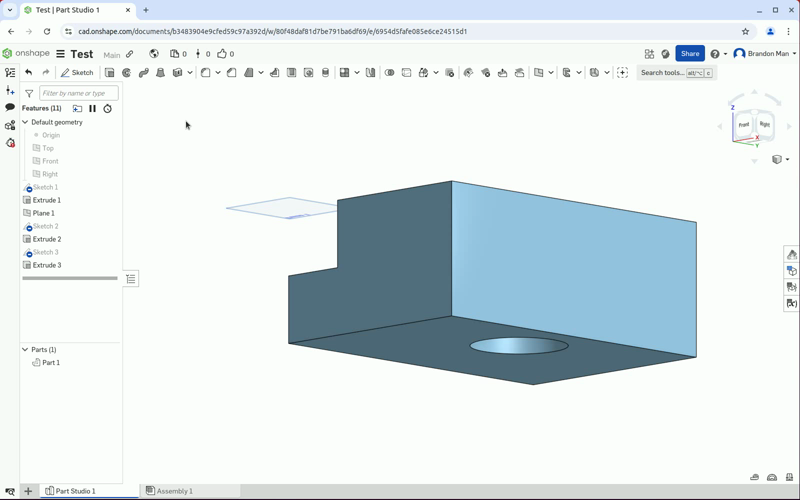
key(left, 3)
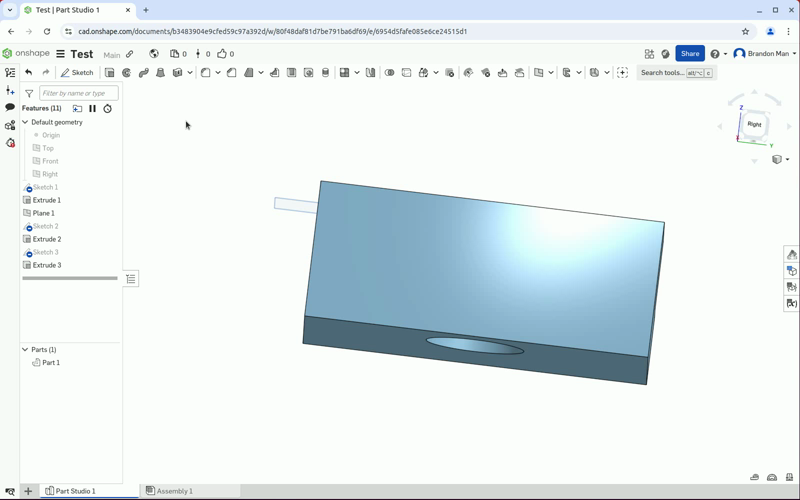
key(right, 3)
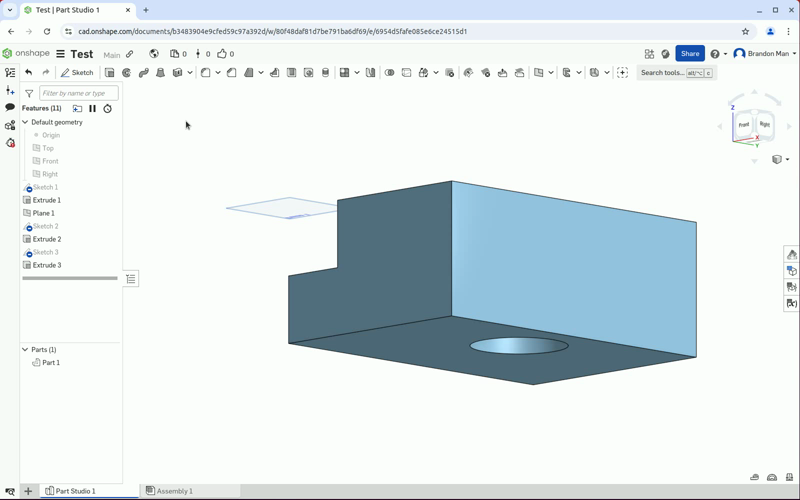
key(down, 3)
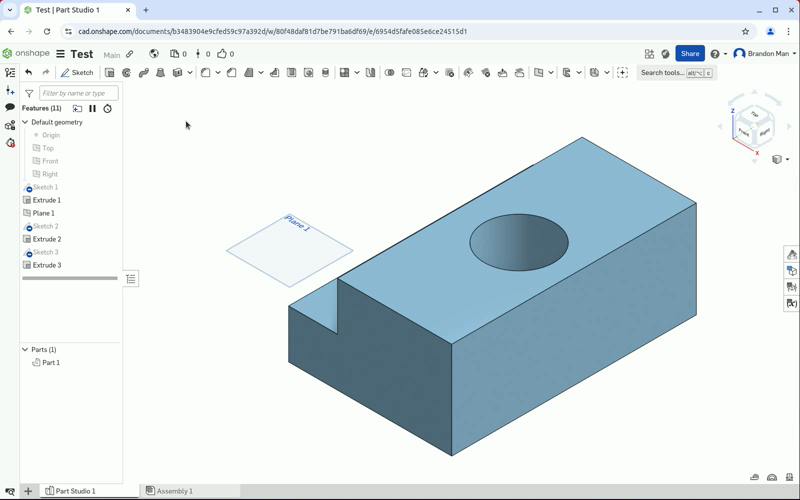
mouse_move(73, 189)
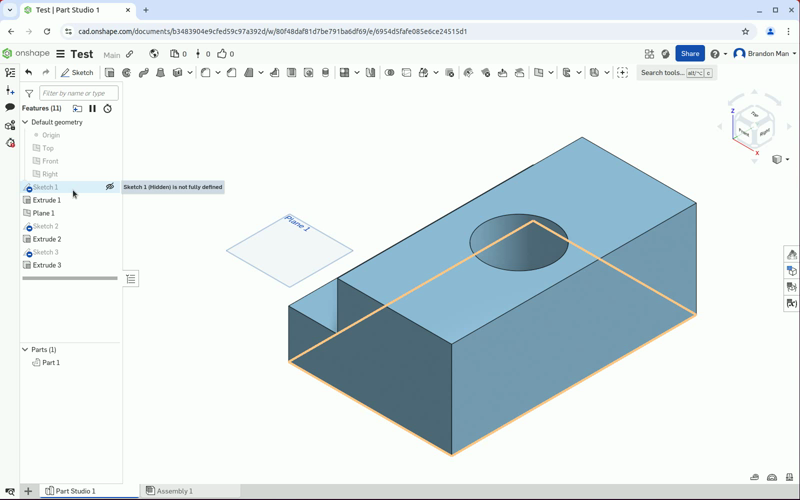
click(73, 189)